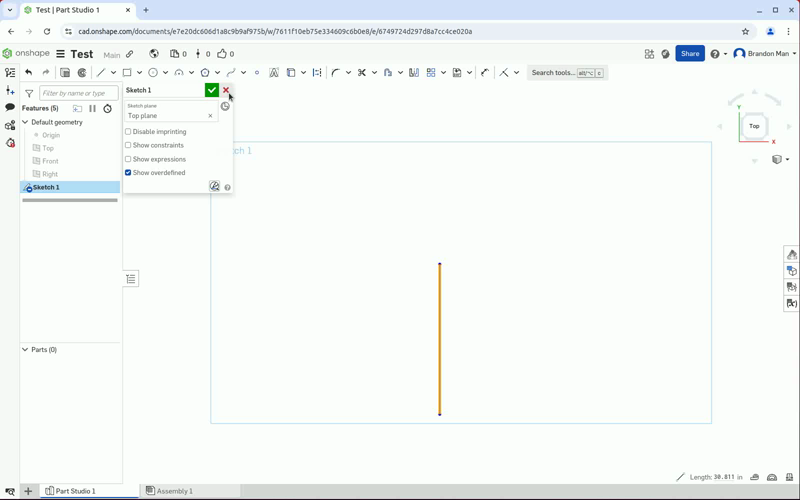
key(shift+h)
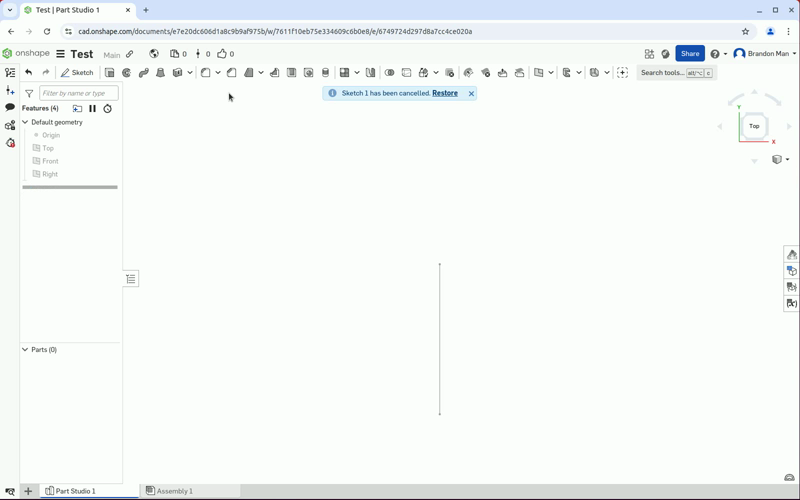
mouse_move(73, 352)
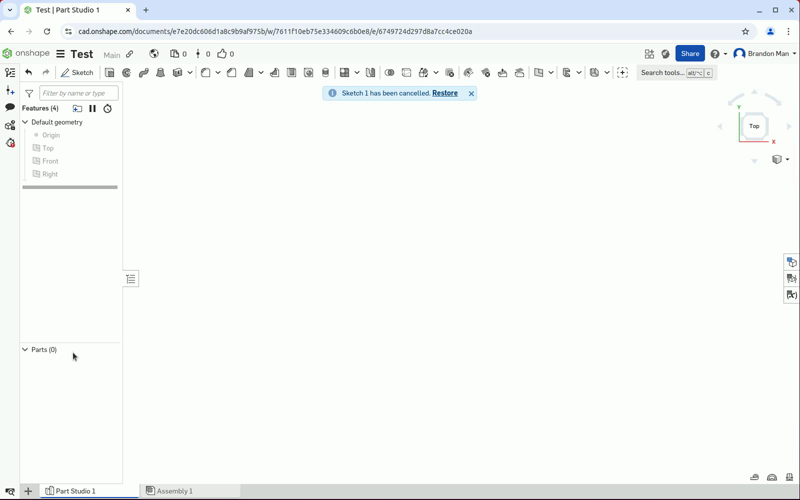
key(y)
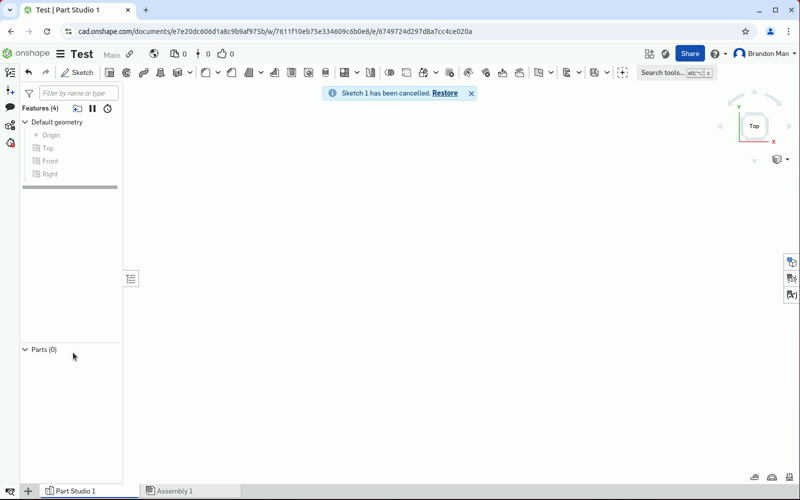
key(shift+p)
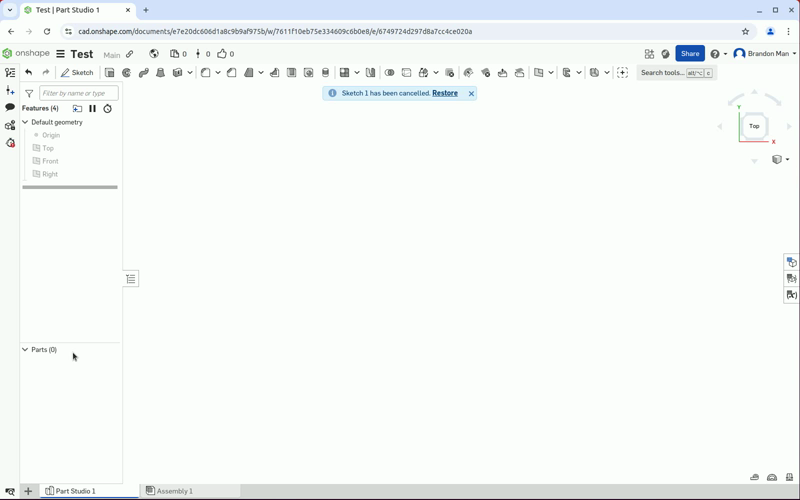
key(space)
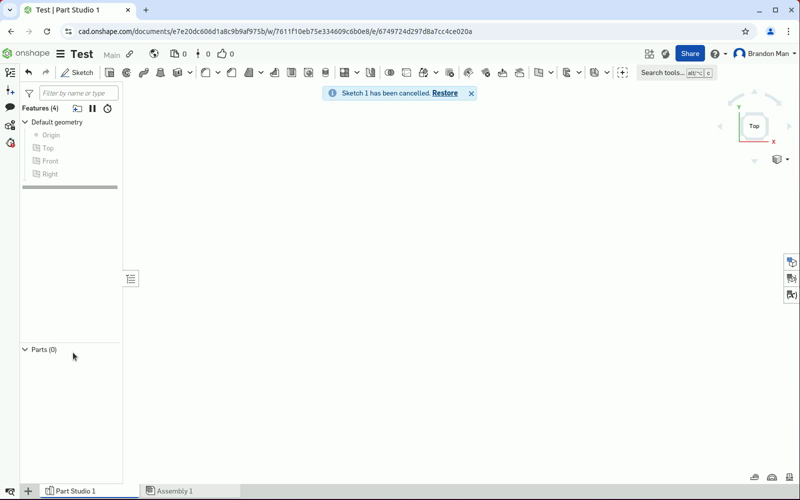
key_down(shift)
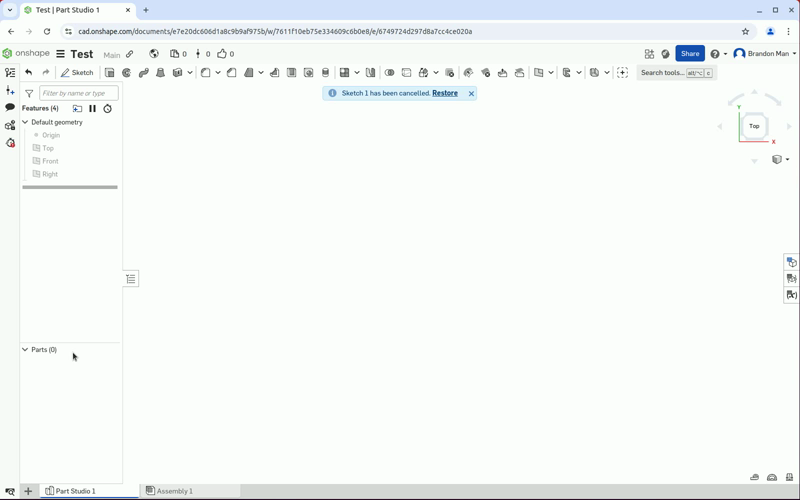
key(up)
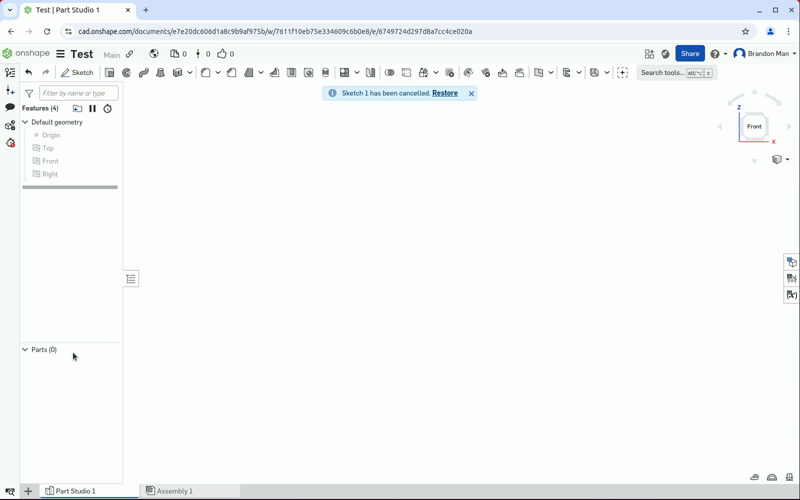
key_up(shift)
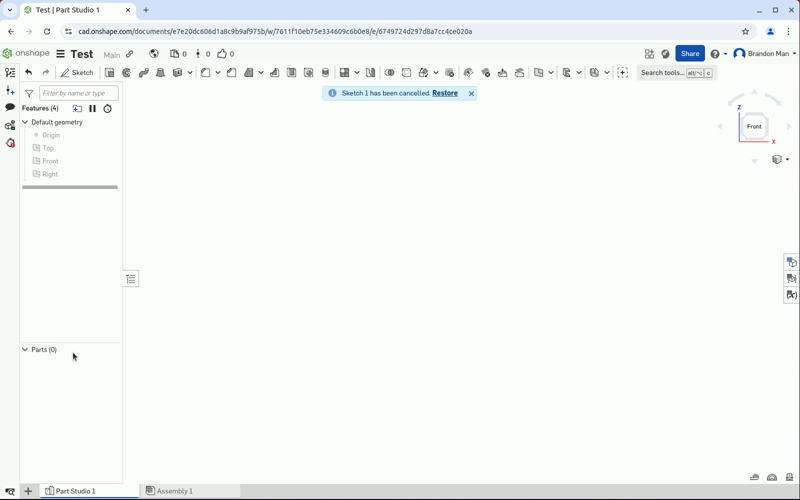
key(space)
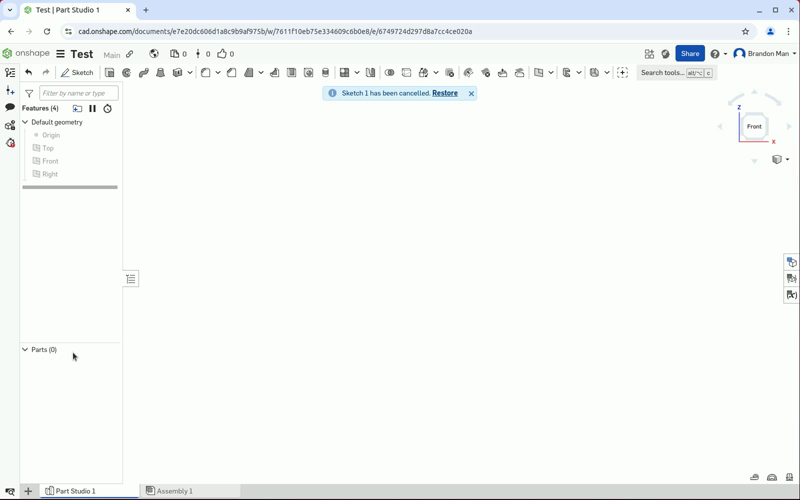
key_down(shift)
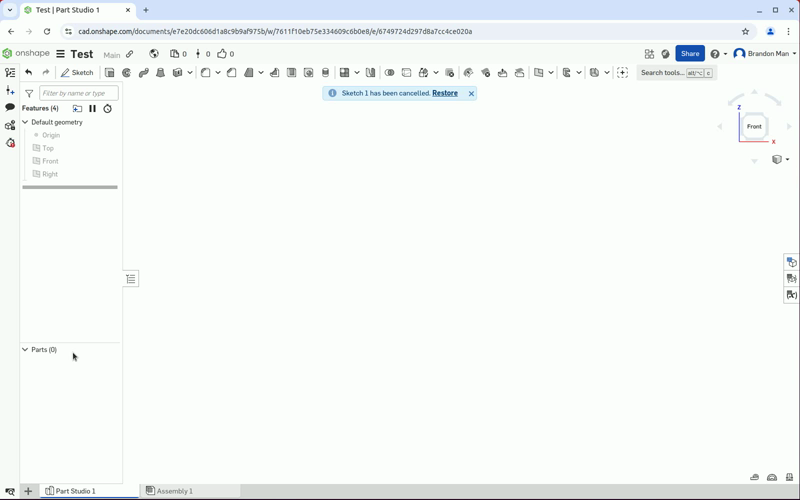
key(left)
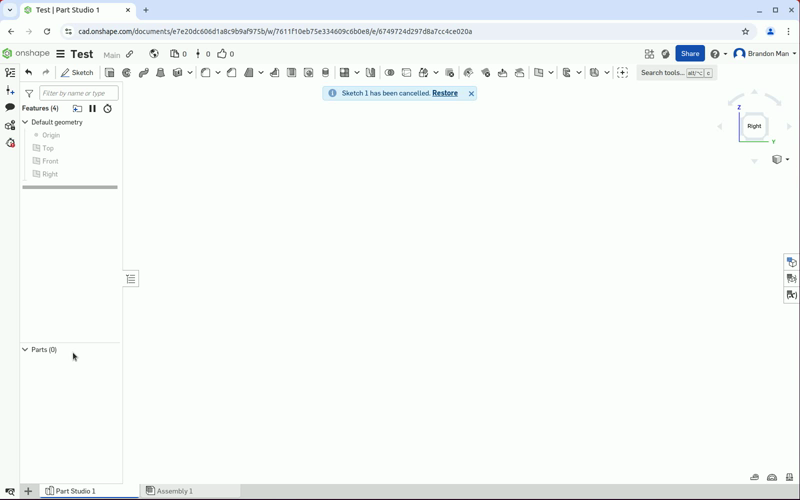
key_up(shift)
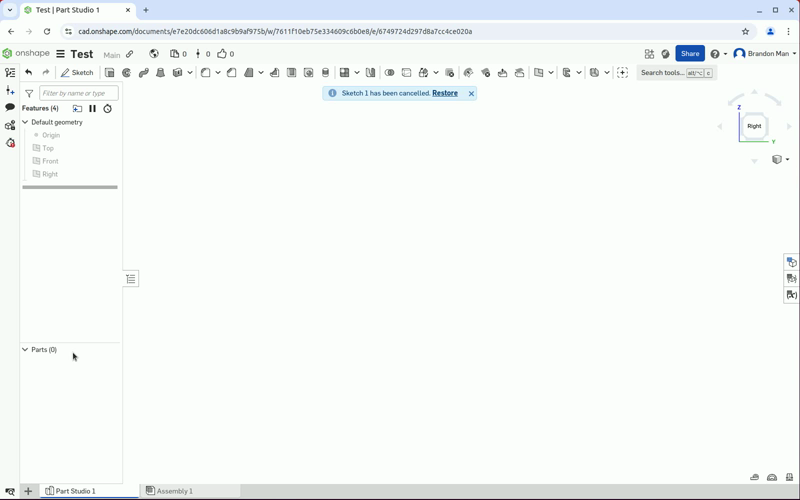
mouse_move(73, 352)
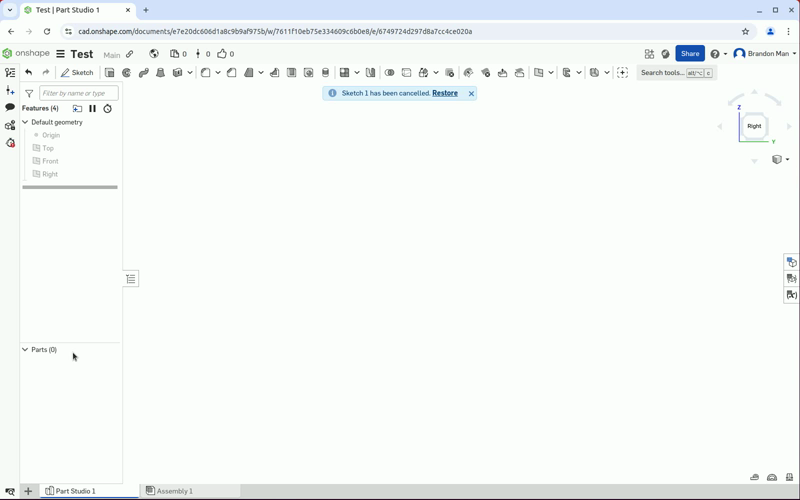
key(shift+y)
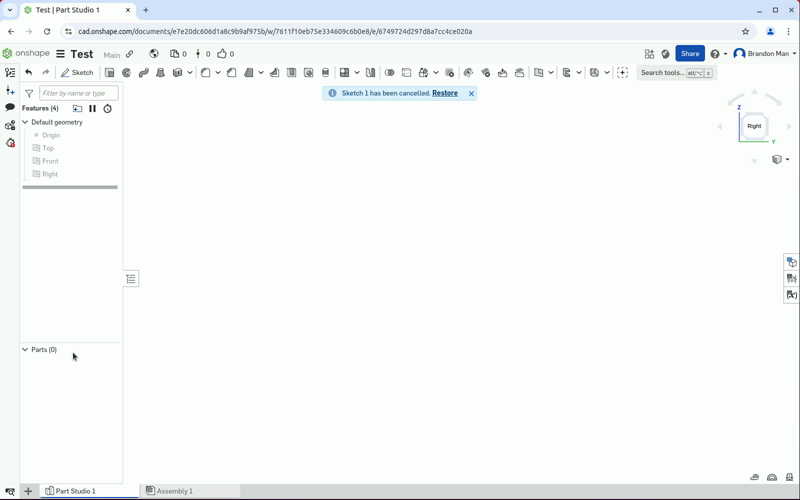
key(shift+s)
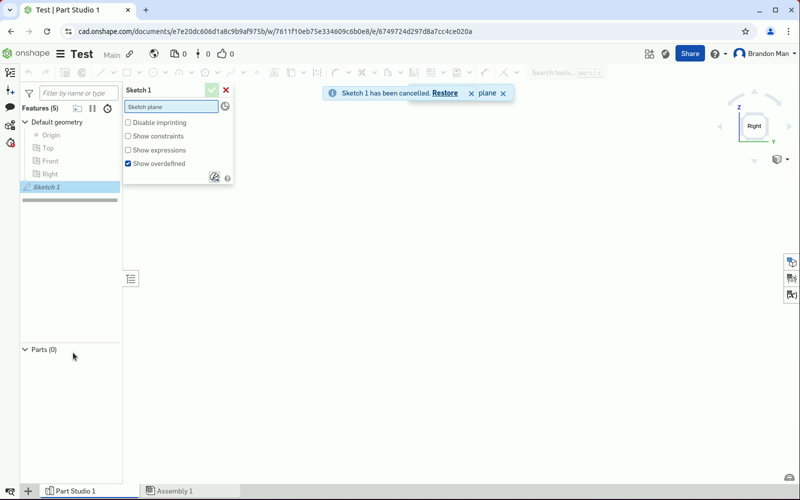
mouse_move(73, 176)
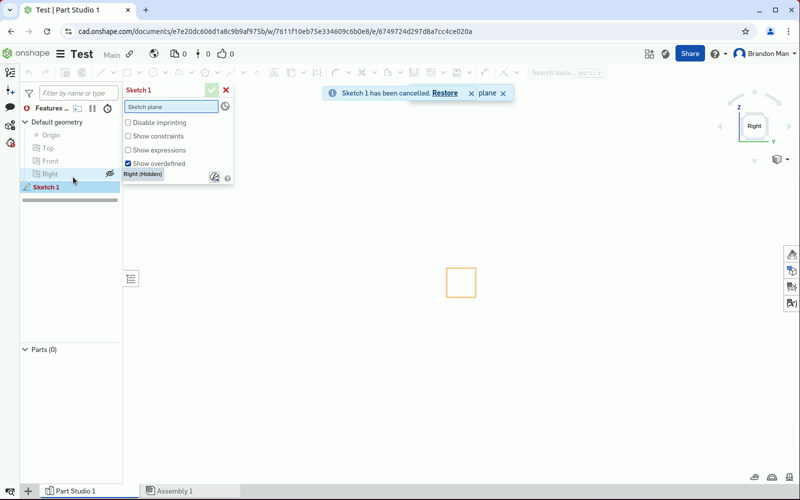
click(73, 176)
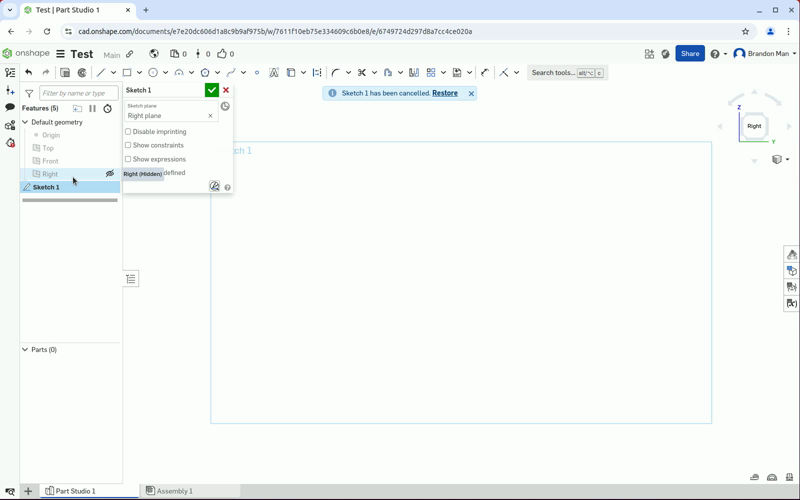
mouse_move(73, 352)
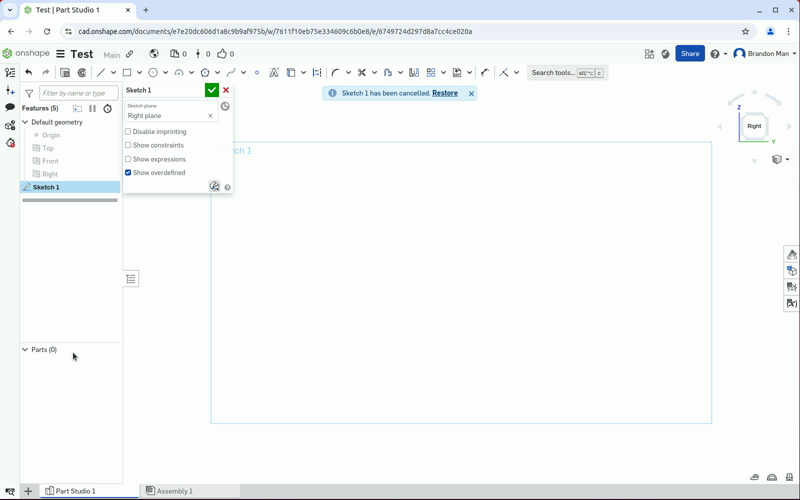
key(y)
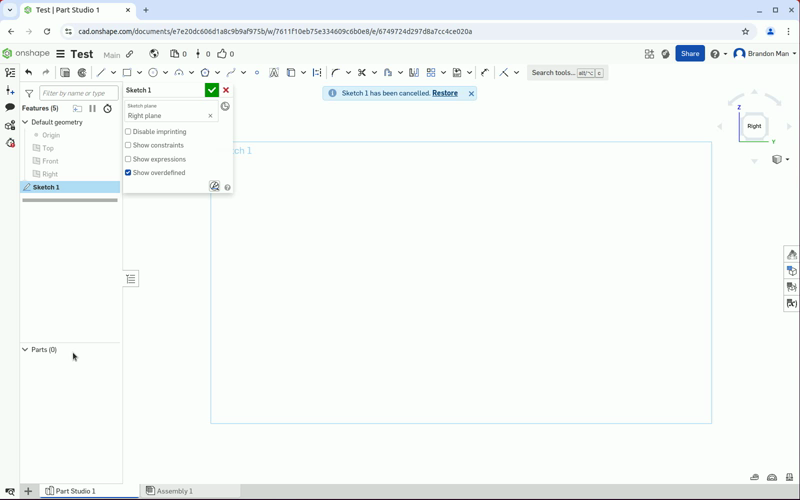
key(l)
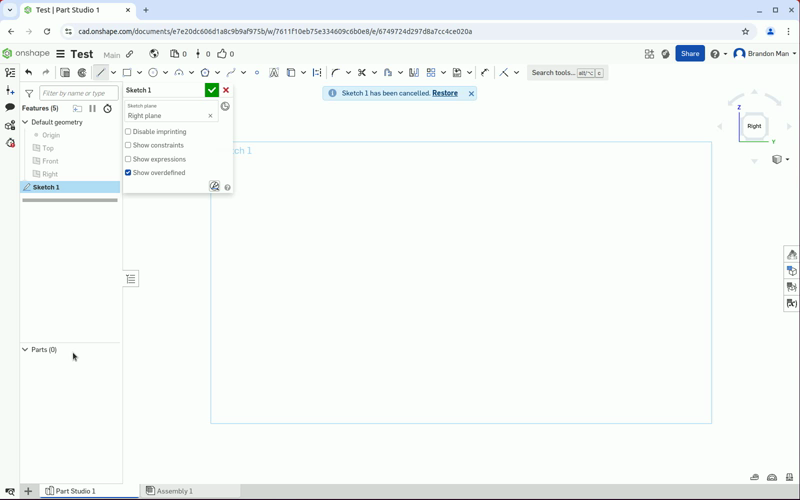
key_down(shift)
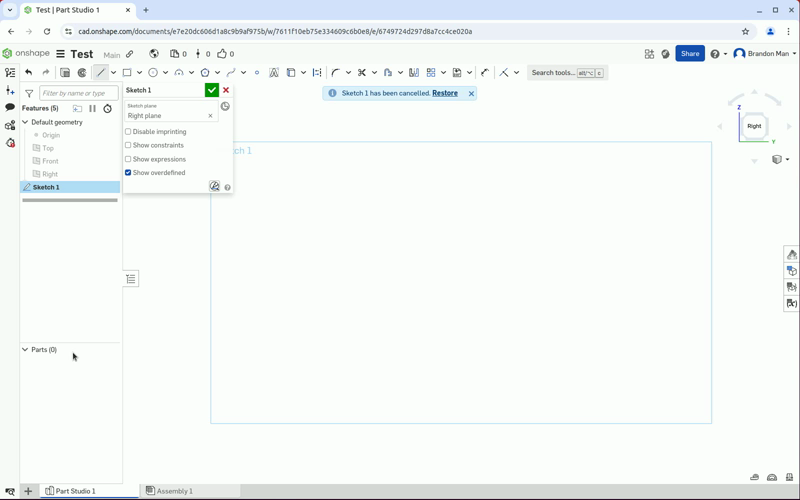
mouse_move(376, 395)
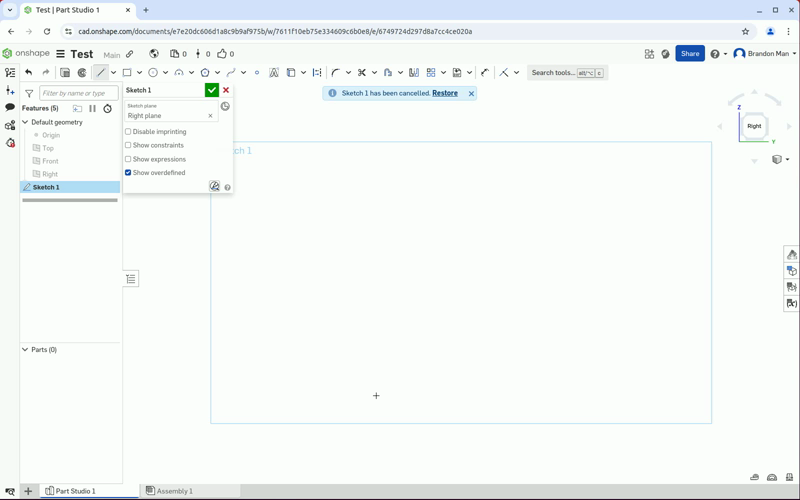
click(376, 395)
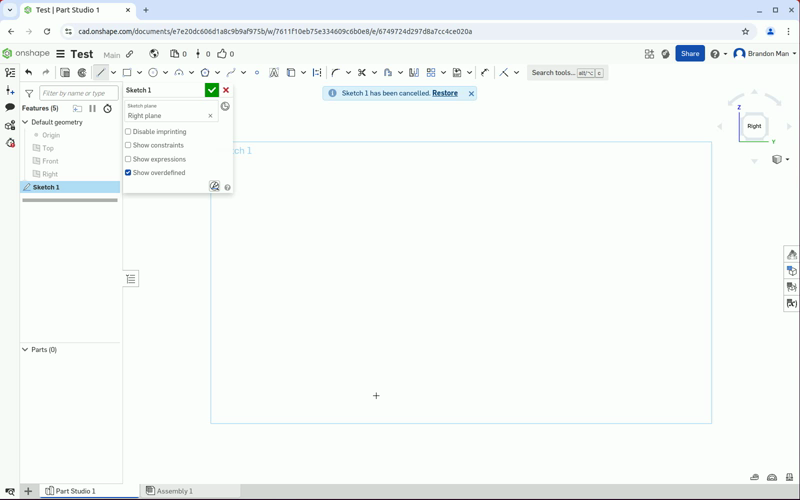
key_up(shift)
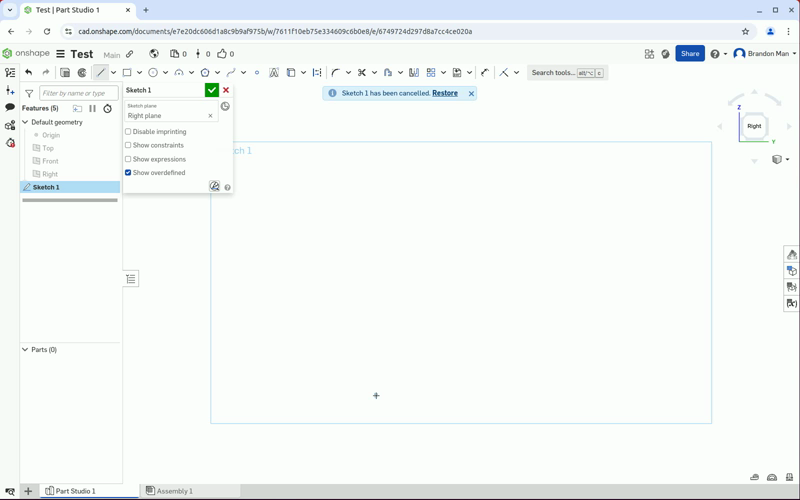
key_down(shift)
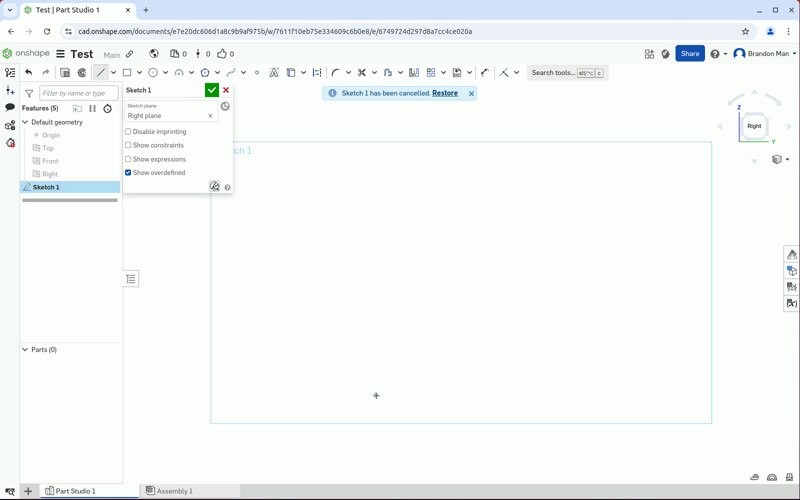
mouse_move(543, 395)
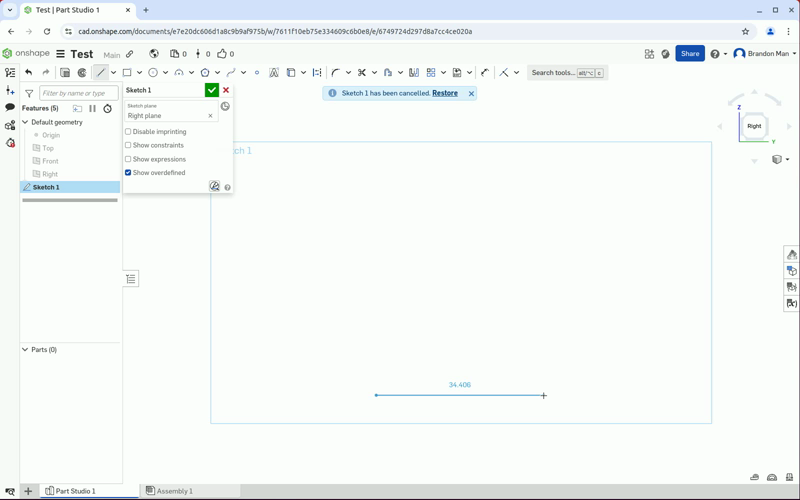
click(543, 395)
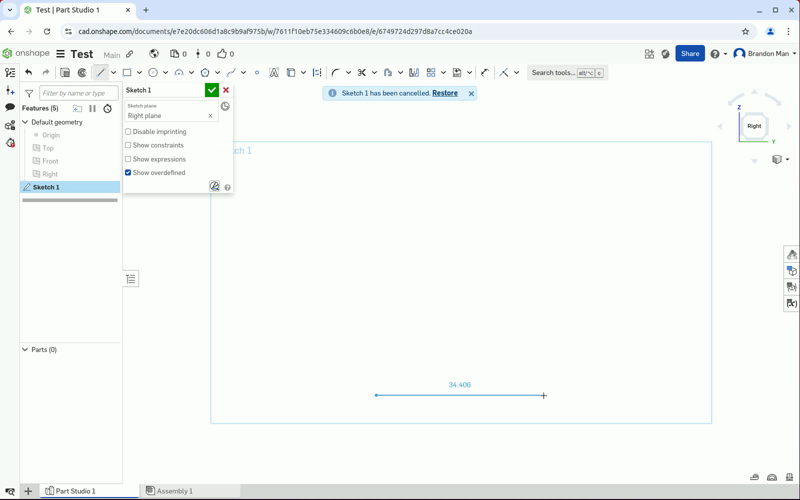
key_up(shift)
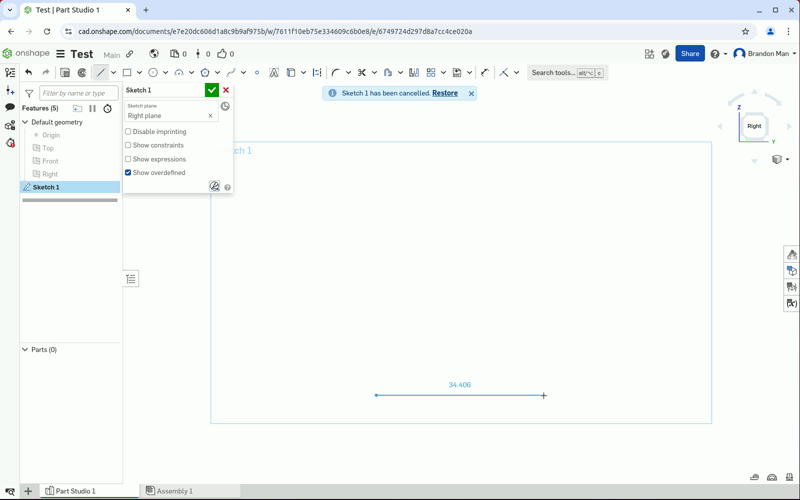
key_down(shift)
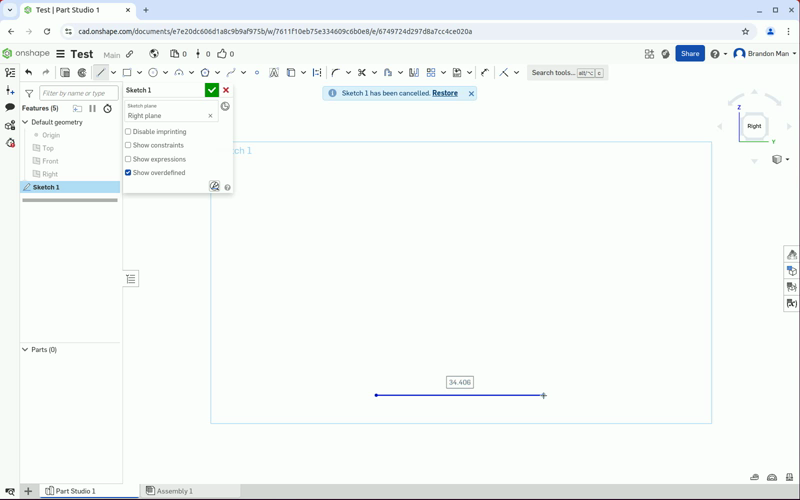
mouse_move(543, 171)
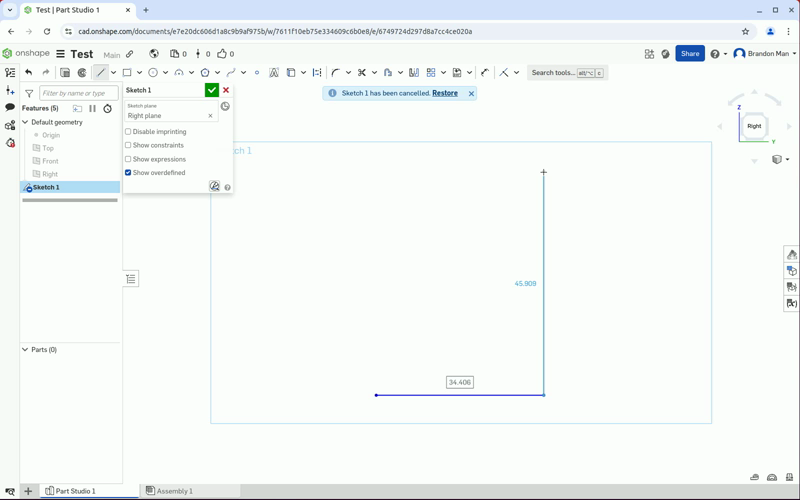
click(543, 171)
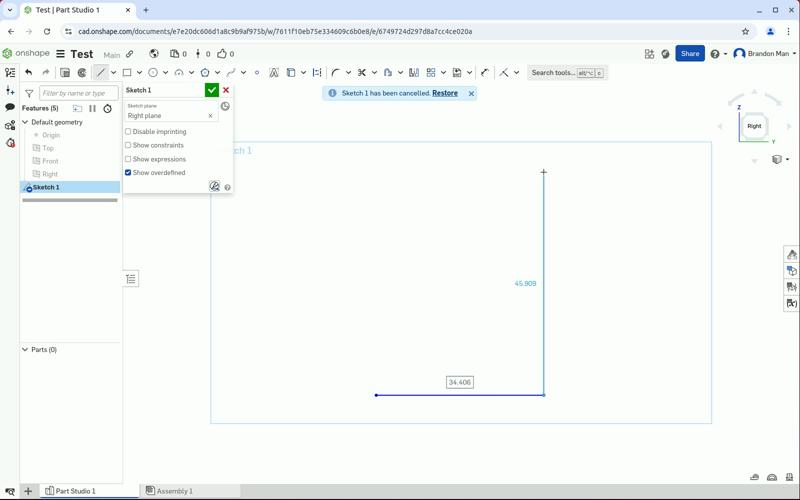
key_up(shift)
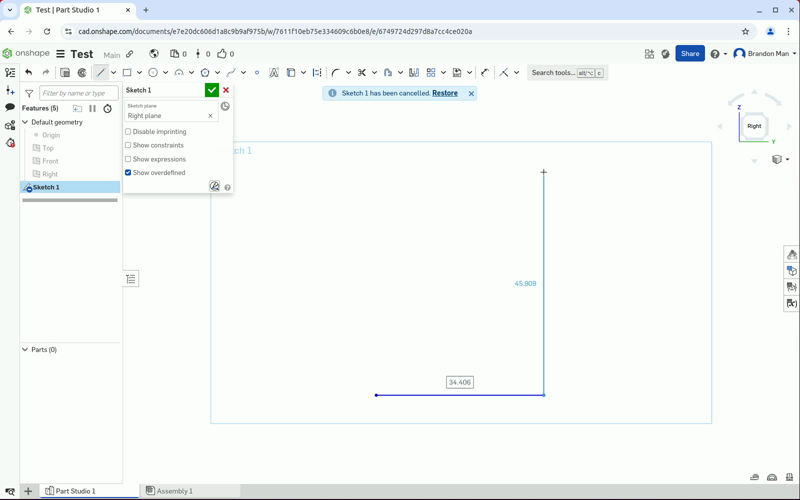
key_down(shift)
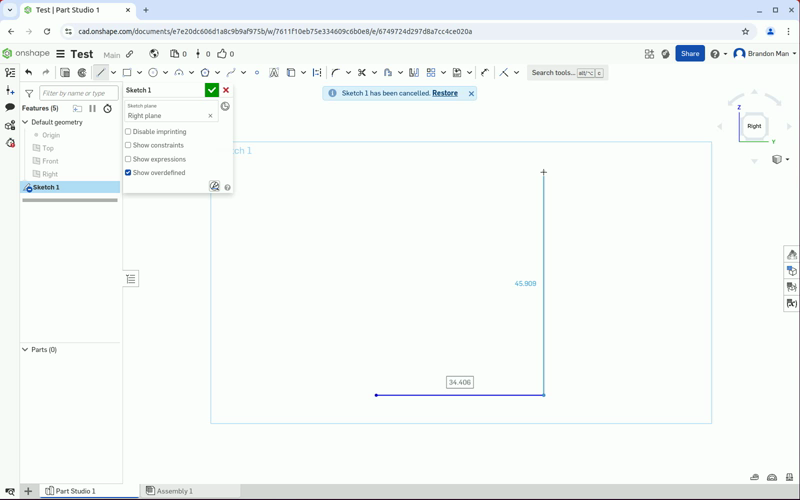
mouse_move(432, 171)
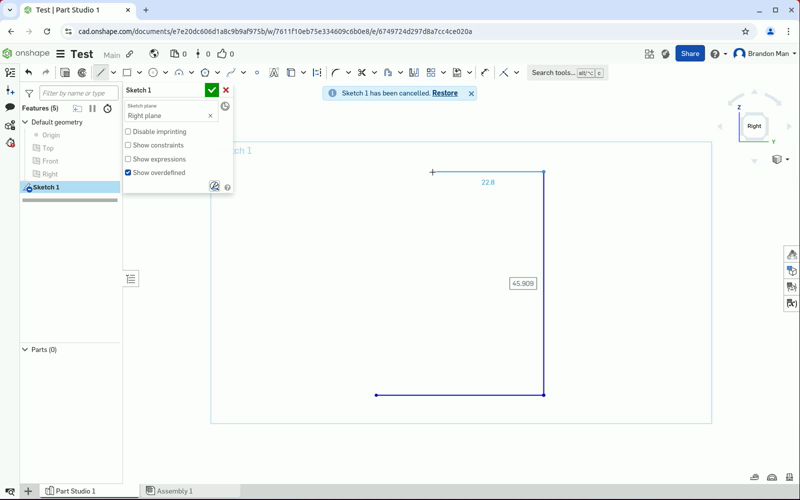
click(432, 171)
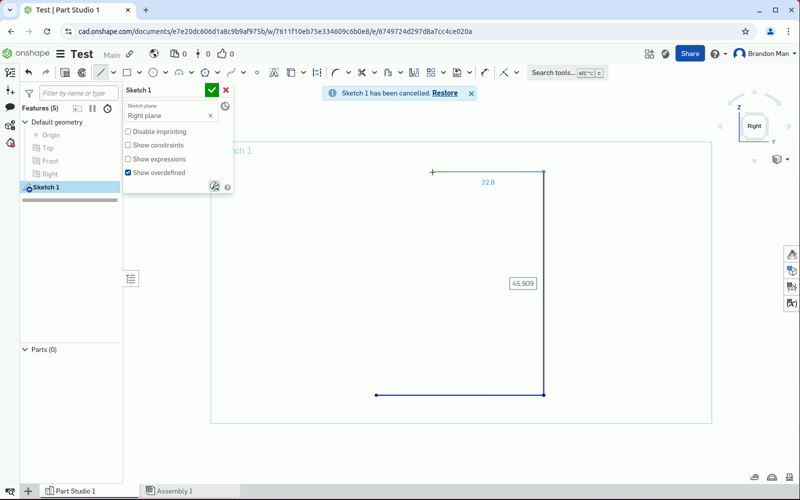
key_up(shift)
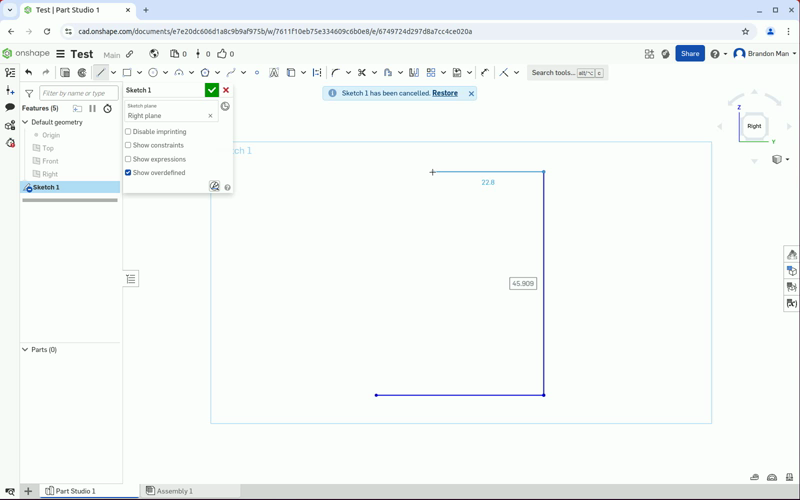
key_down(shift)
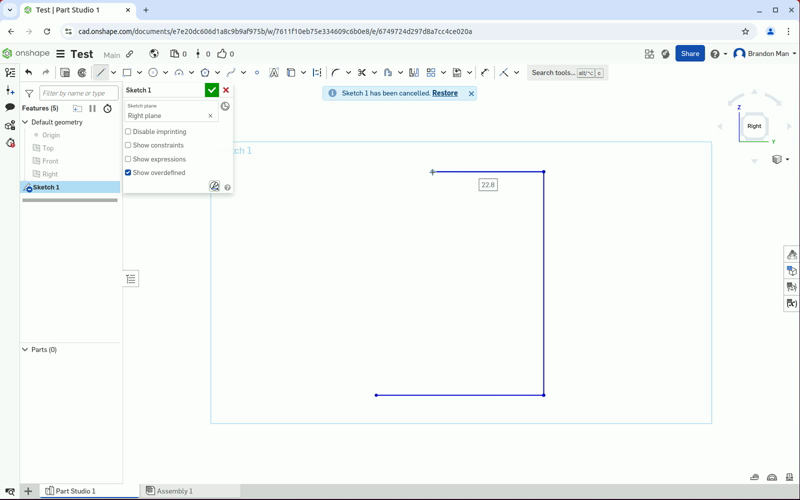
mouse_move(432, 282)
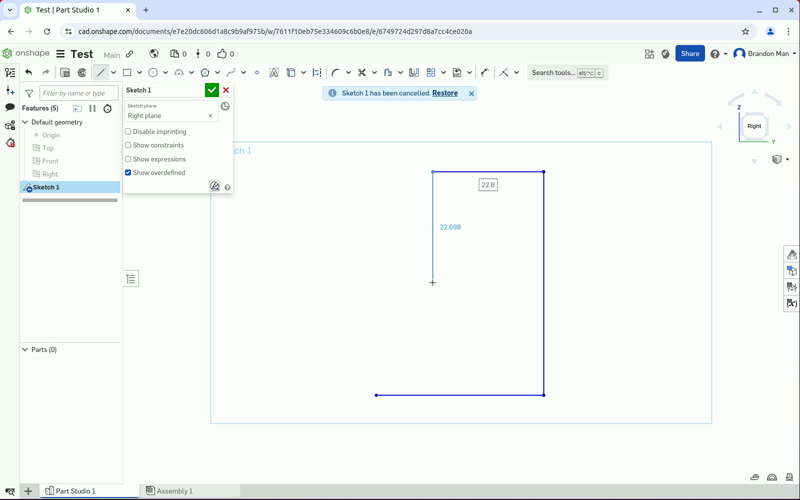
click(432, 282)
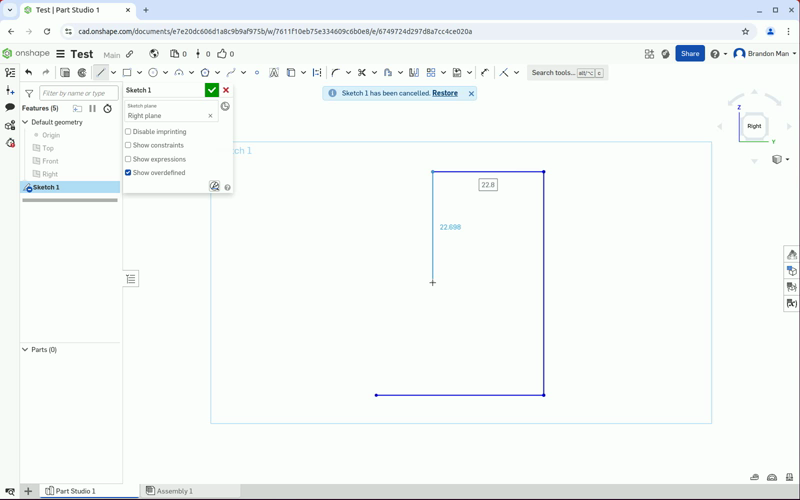
key_up(shift)
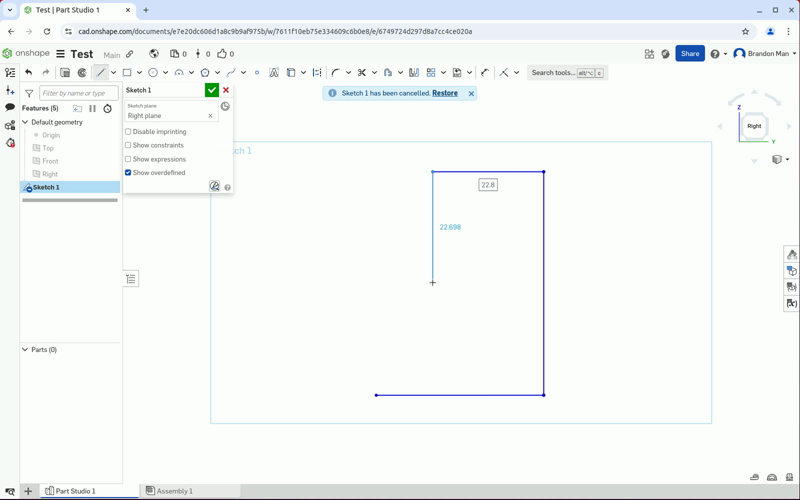
key_down(shift)
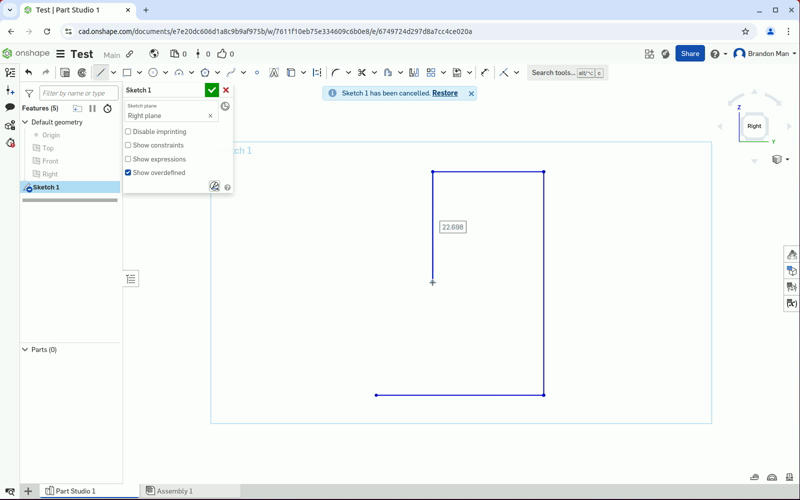
mouse_move(462, 282)
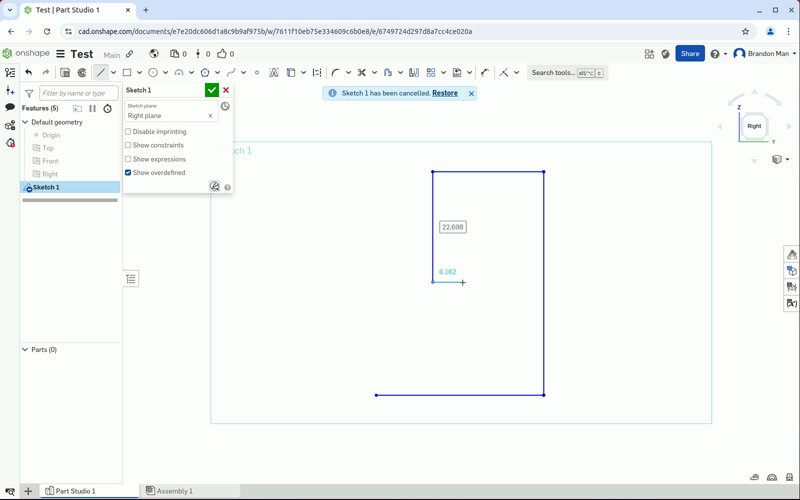
mouse_move(376, 282)
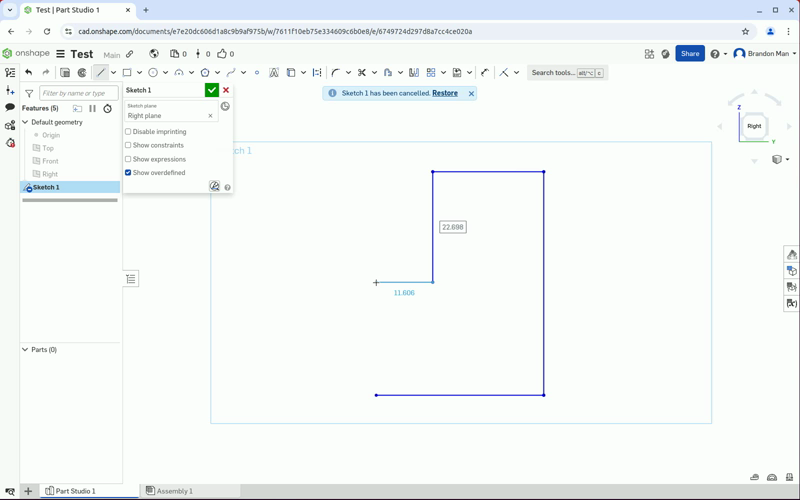
click(376, 282)
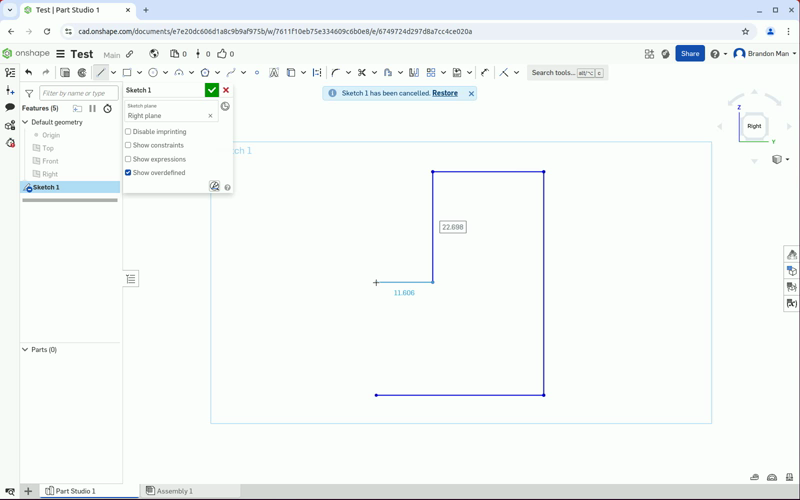
key_up(shift)
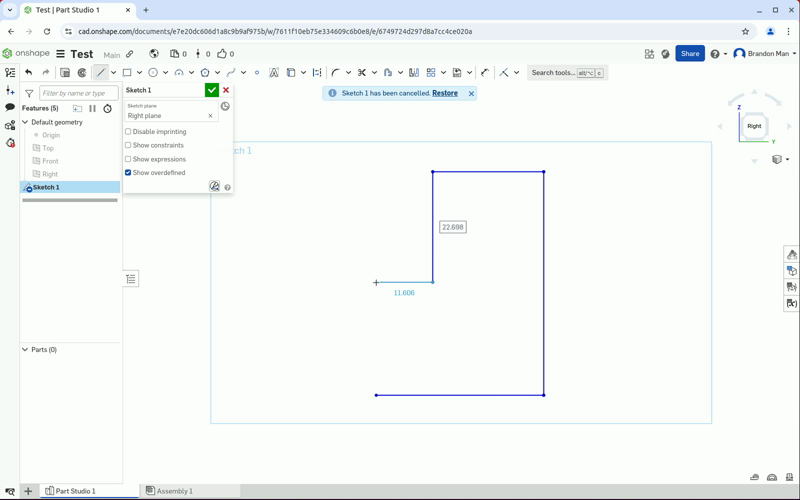
key_down(shift)
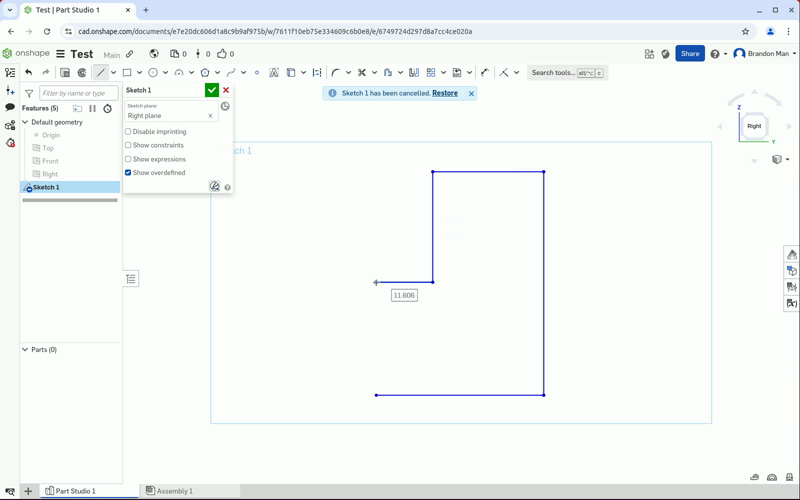
mouse_move(376, 395)
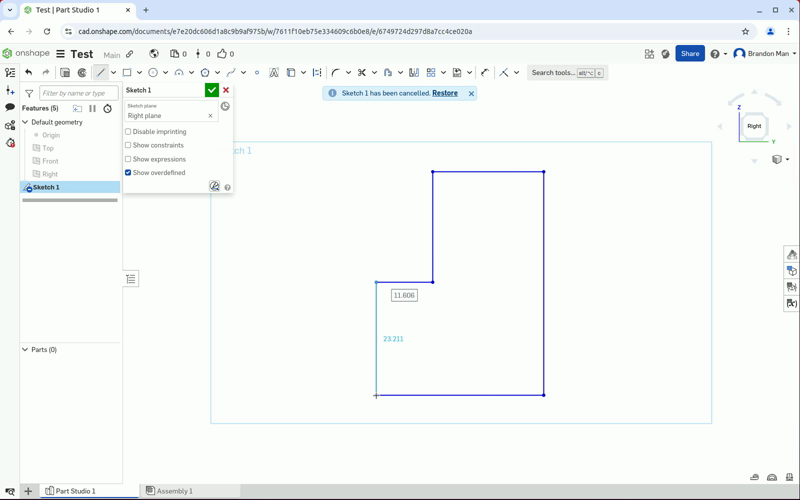
key_up(shift)
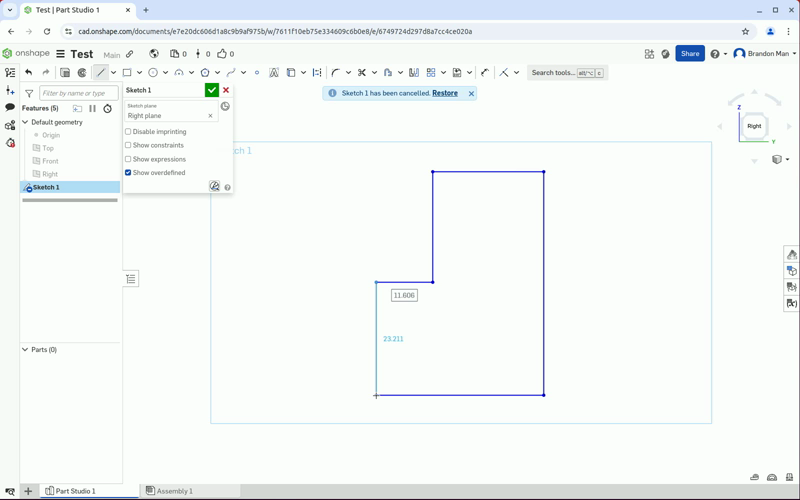
click(376, 395)
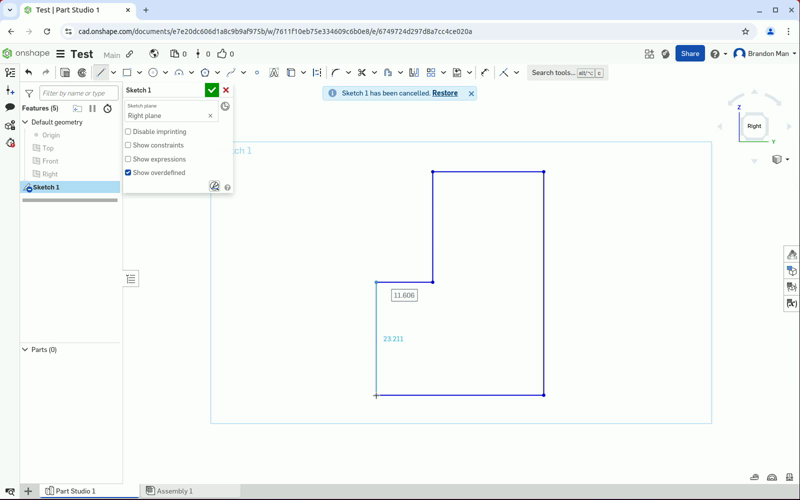
key(esc)
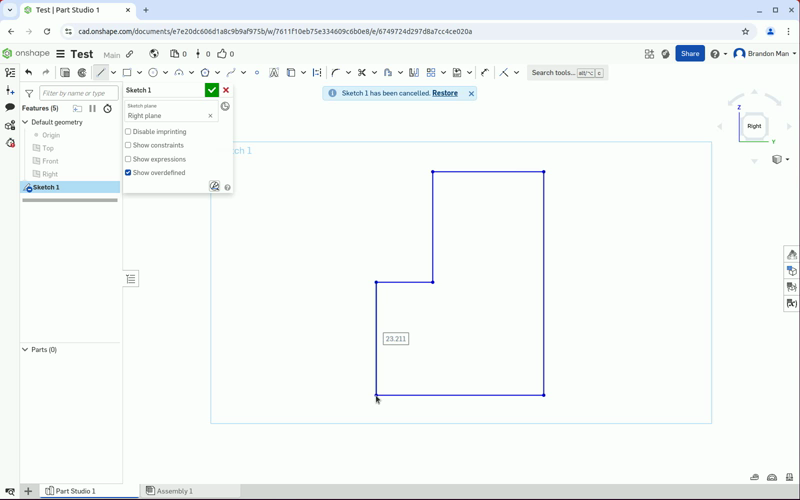
key(c)
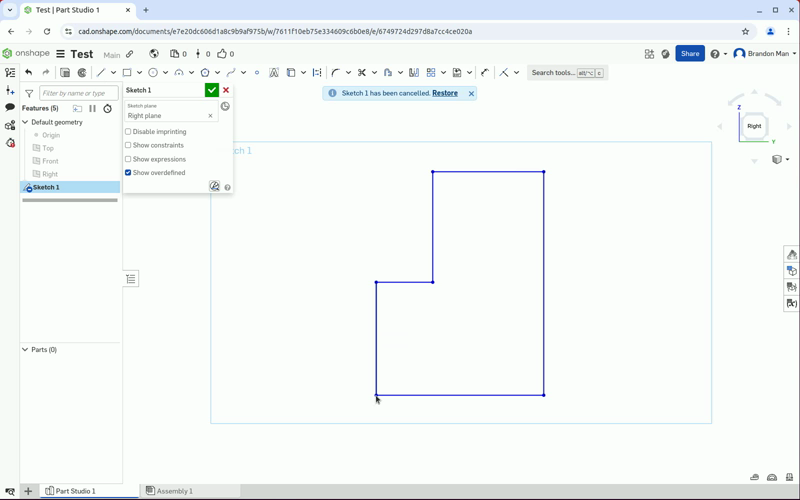
key_down(shift)
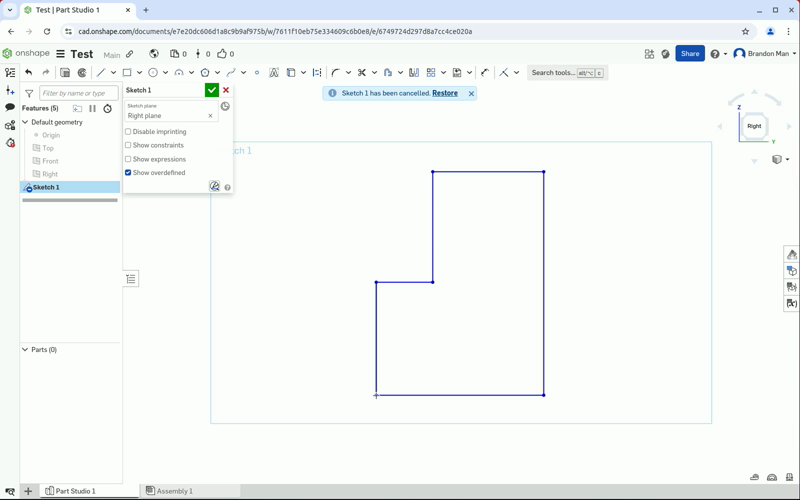
mouse_move(515, 339)
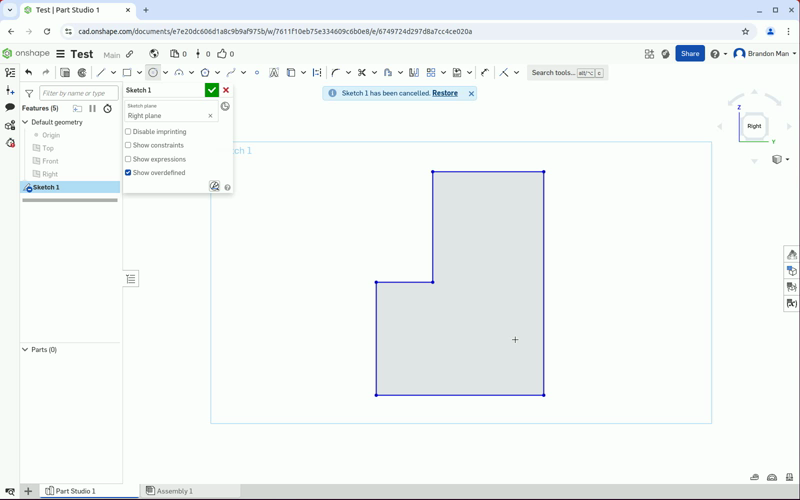
click(515, 339)
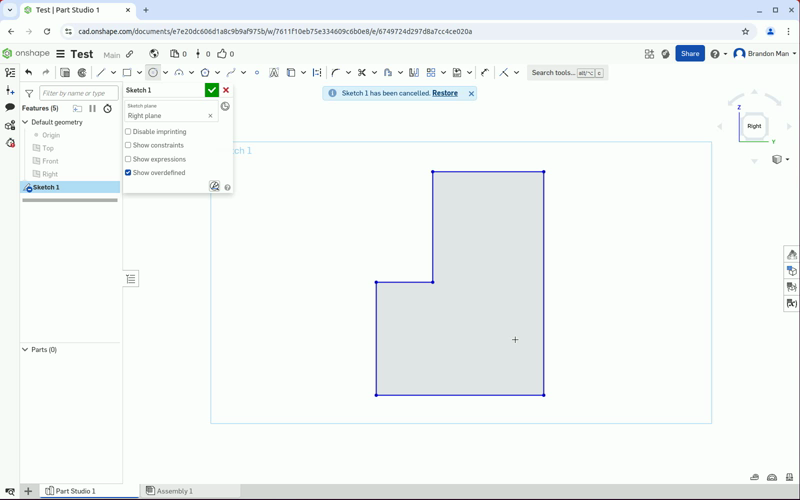
key_up(shift)
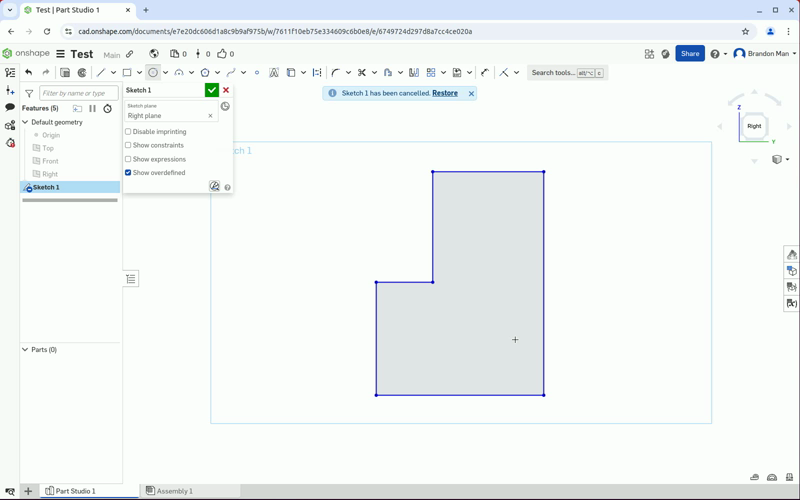
mouse_move(524, 339)
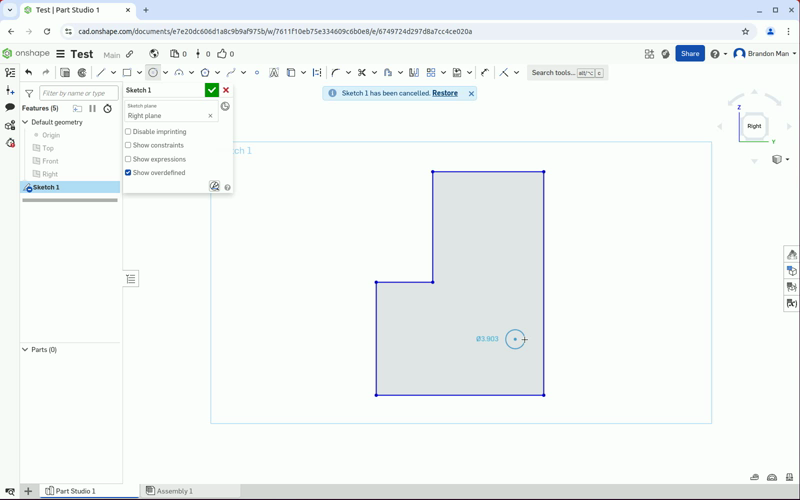
click(524, 339)
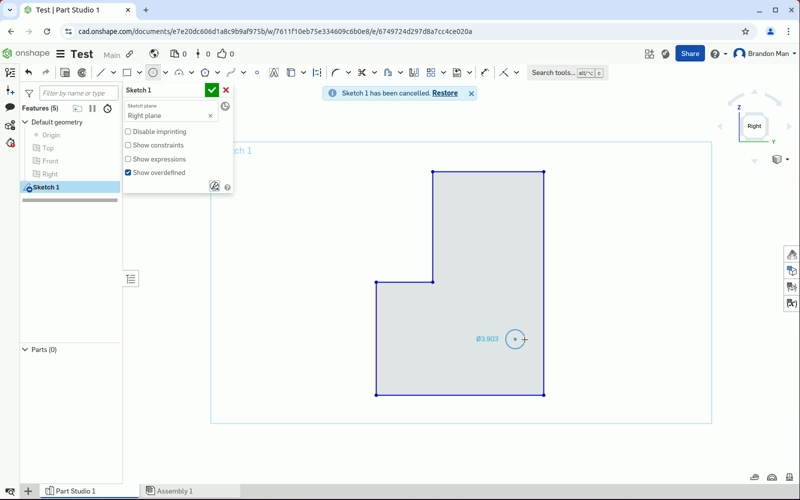
key(esc)
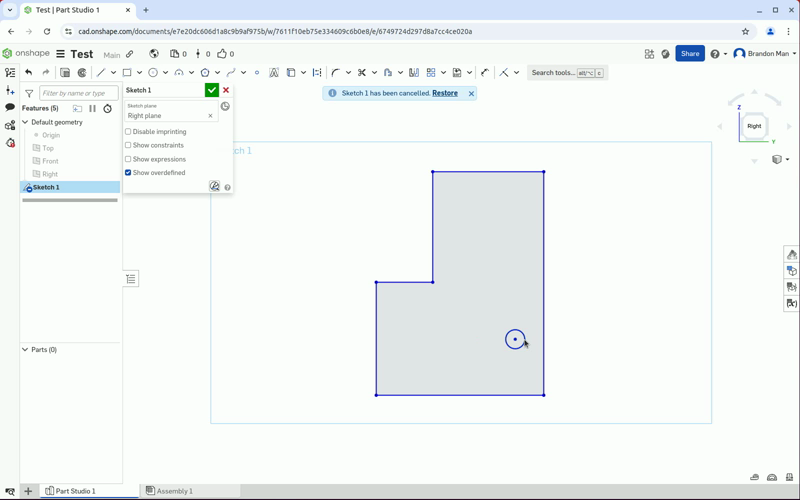
key(c)
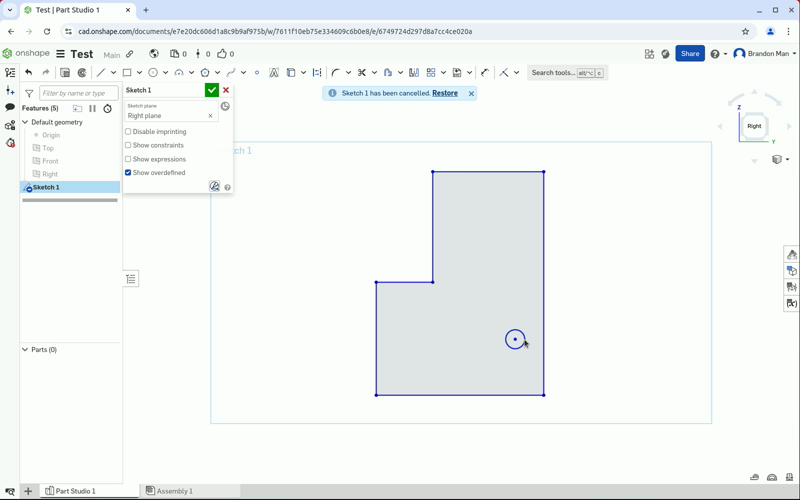
key_down(shift)
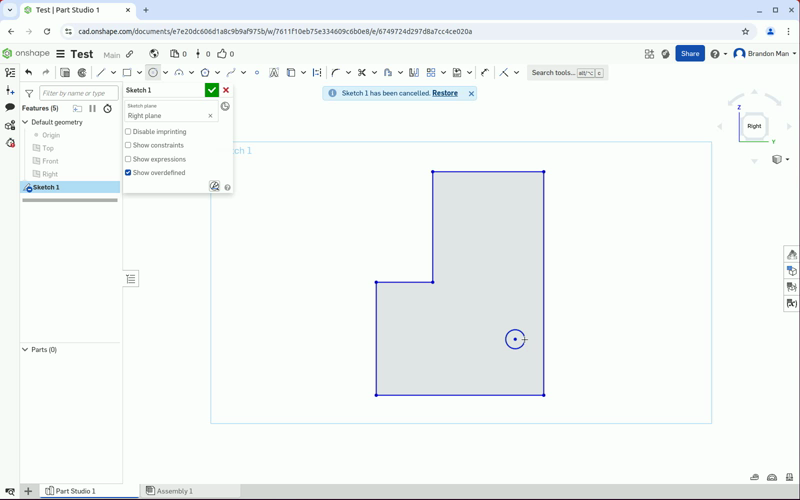
mouse_move(515, 228)
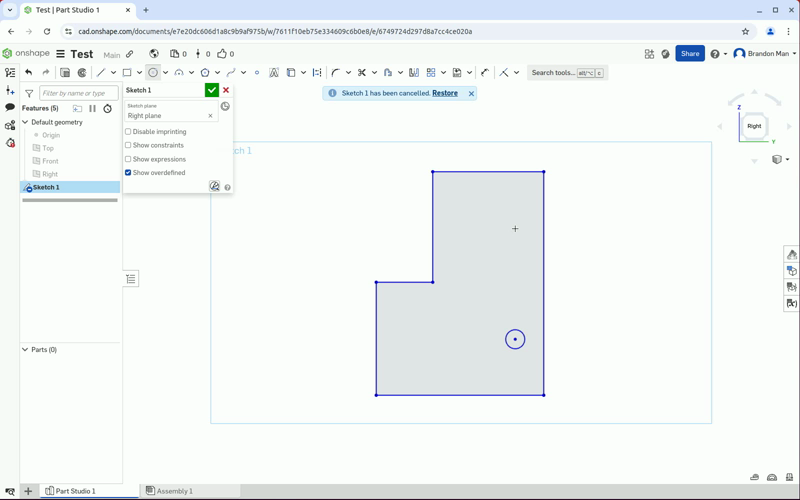
click(515, 228)
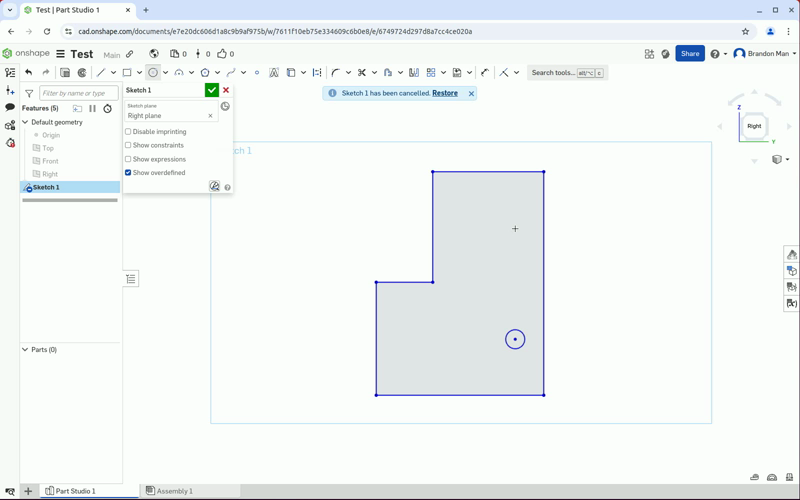
key_up(shift)
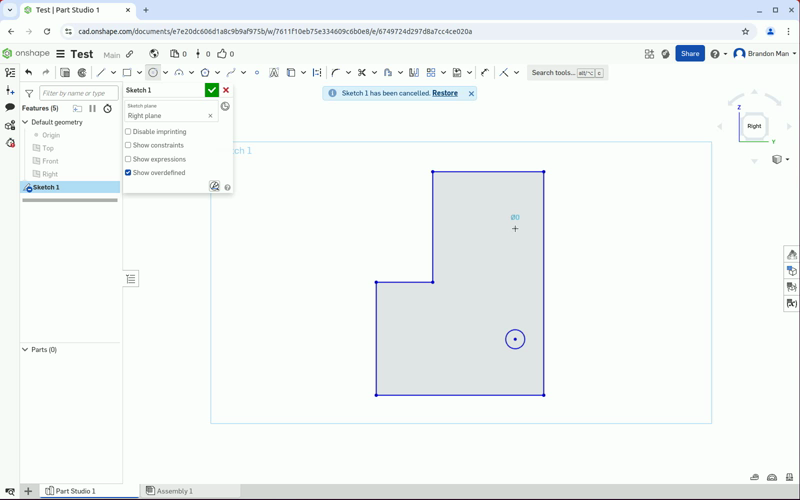
mouse_move(524, 228)
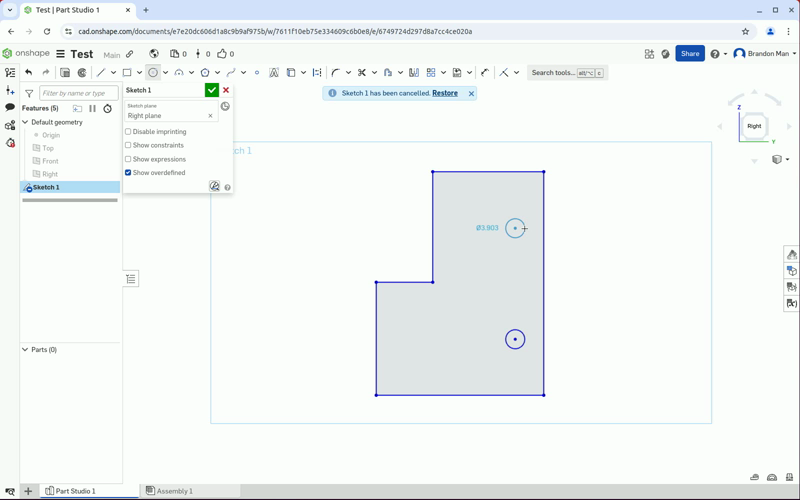
click(524, 228)
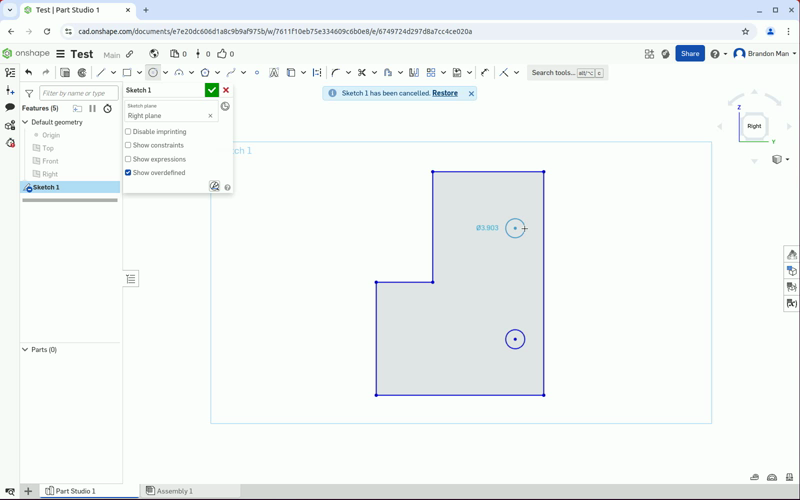
key(esc)
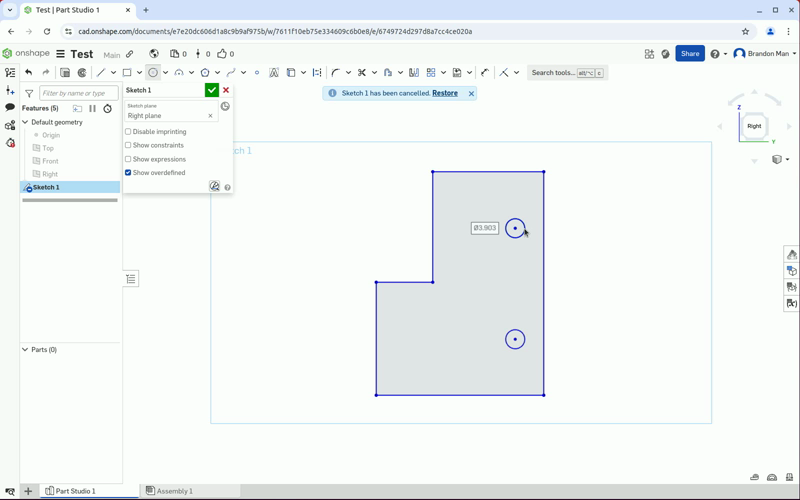
mouse_move(482, 336)
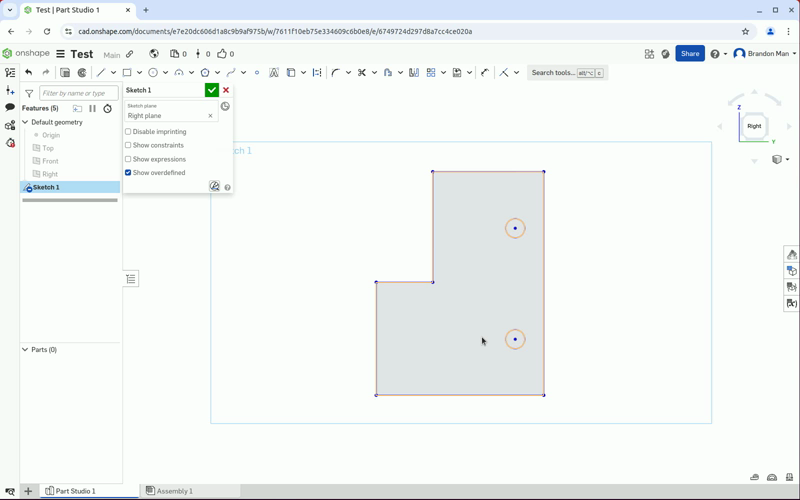
click(482, 336)
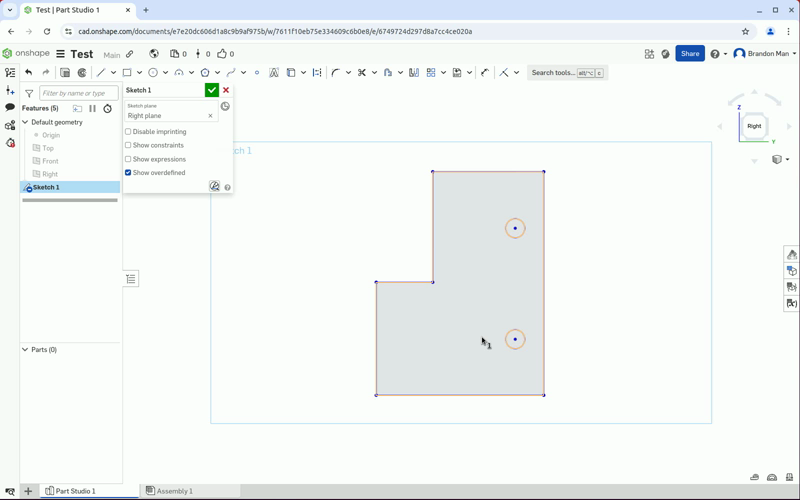
mouse_move(73, 352)
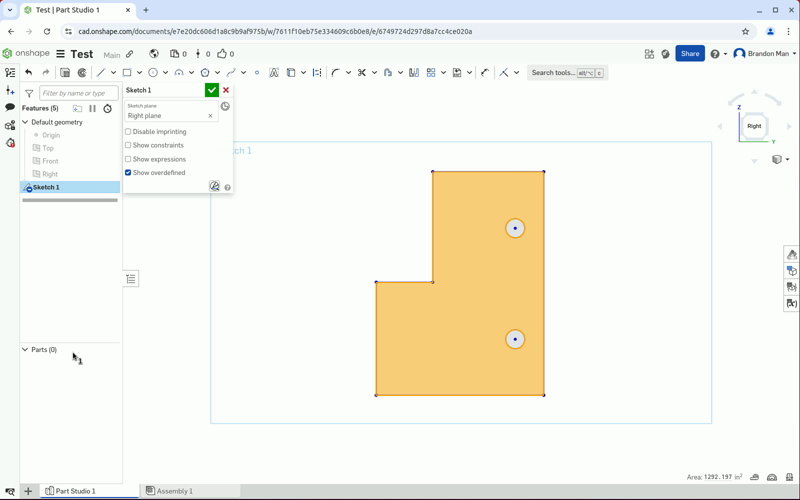
key(shift+y)
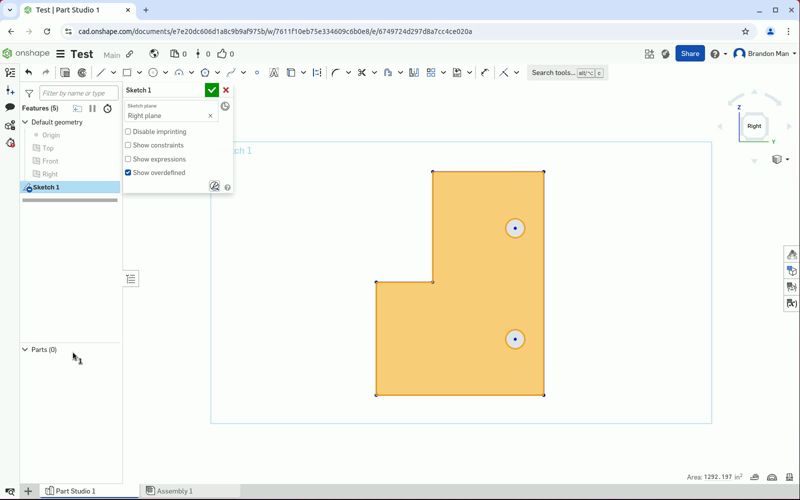
key(shift+e)
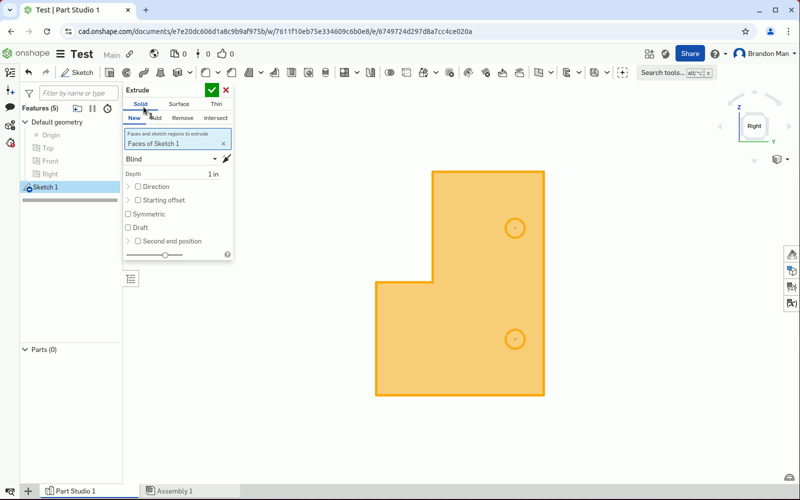
mouse_move(143, 106)
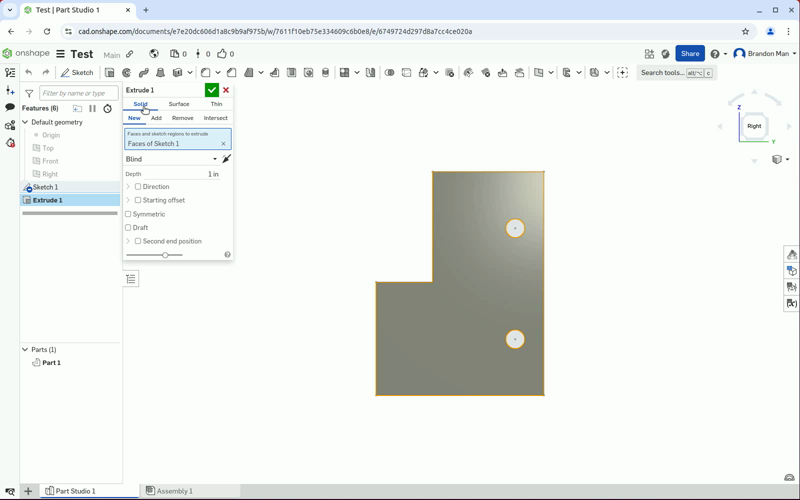
click(143, 106)
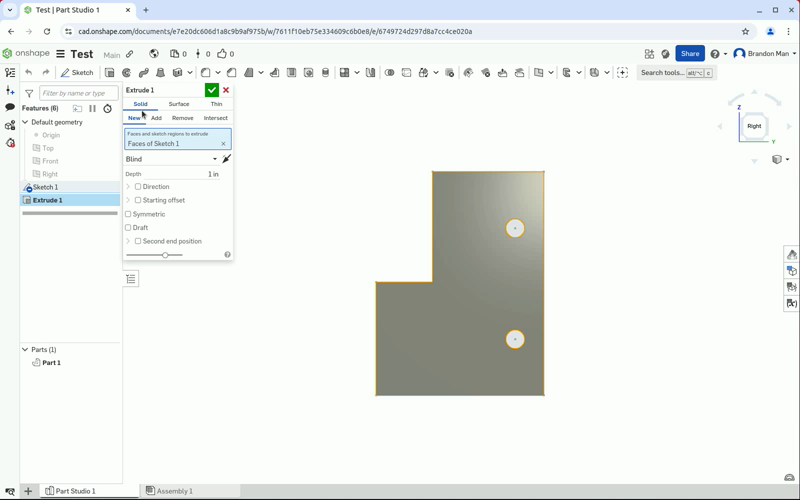
mouse_move(137, 120)
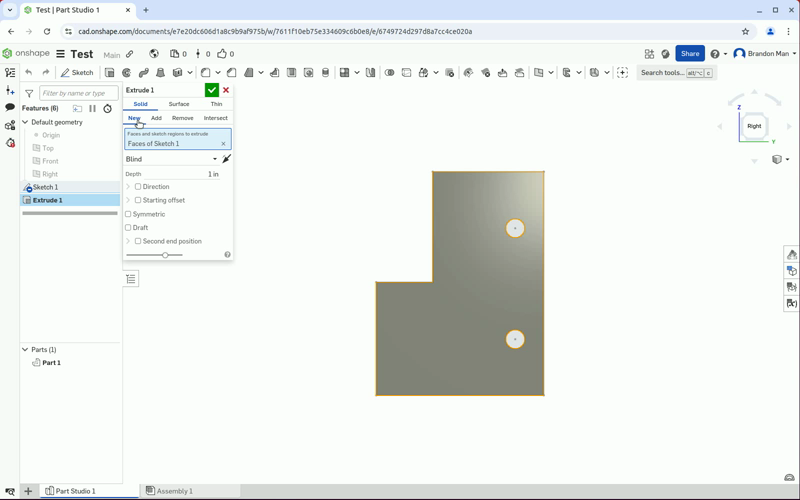
click(137, 120)
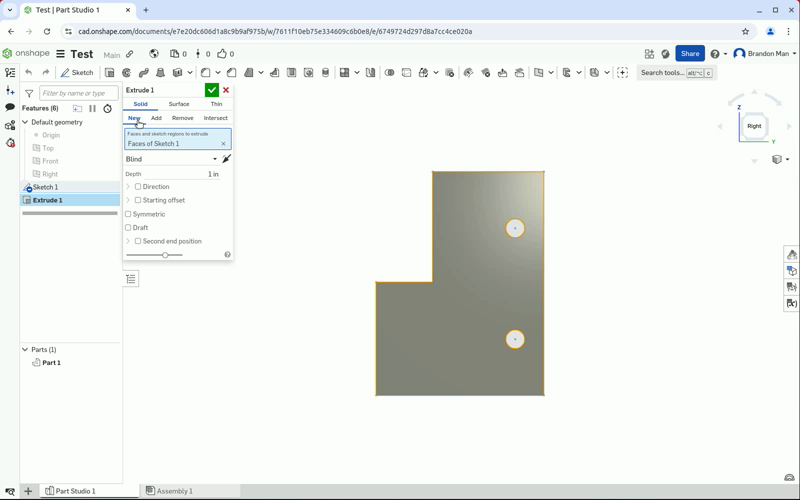
key(tab, 4)
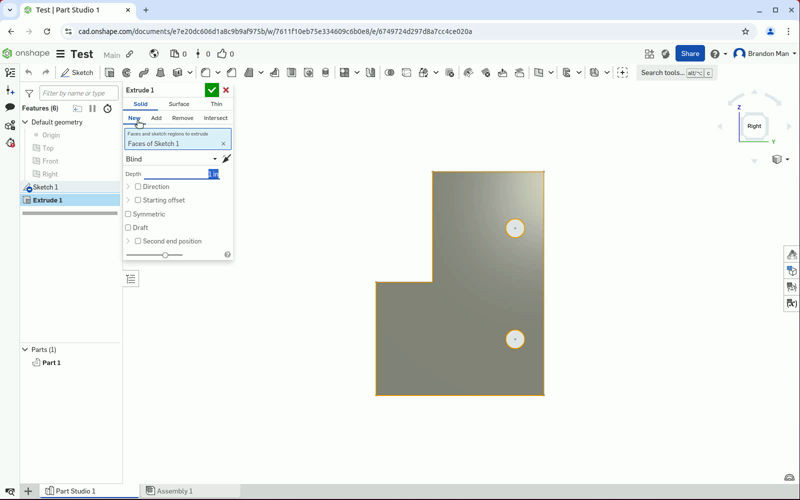
text(3.851)
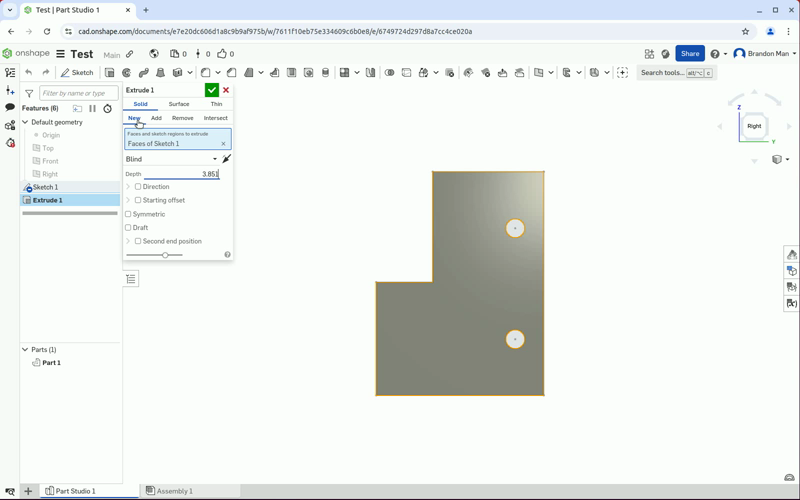
key(enter)
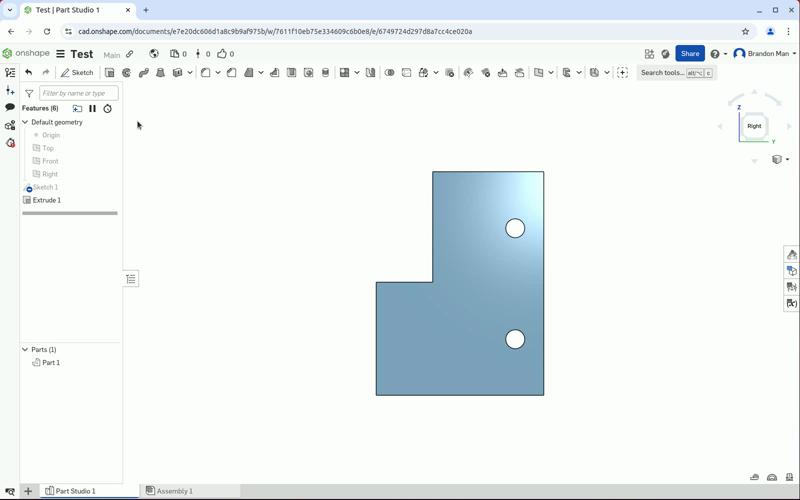
key(shift+h)
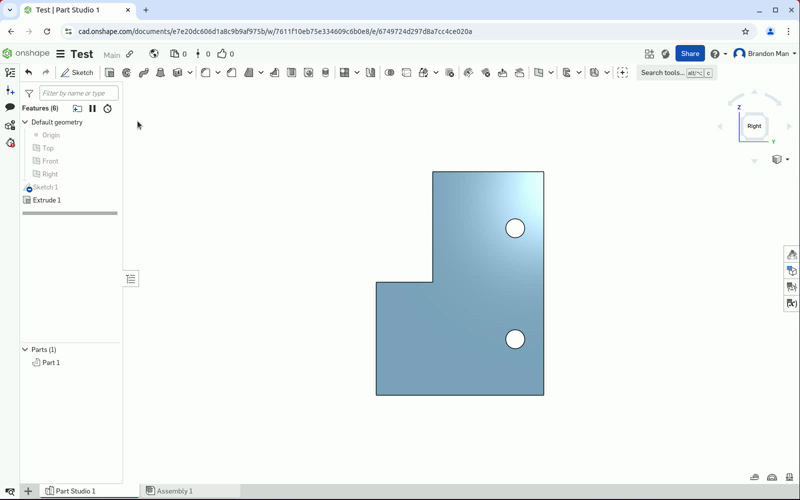
key(shift+h)
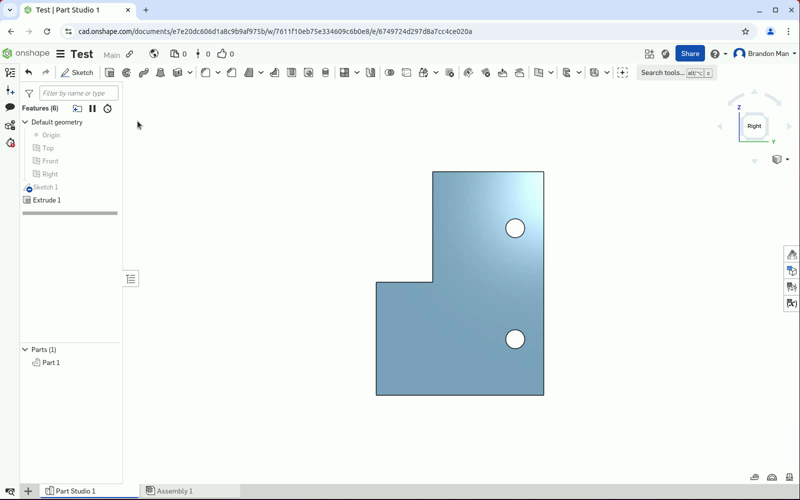
mouse_move(73, 189)
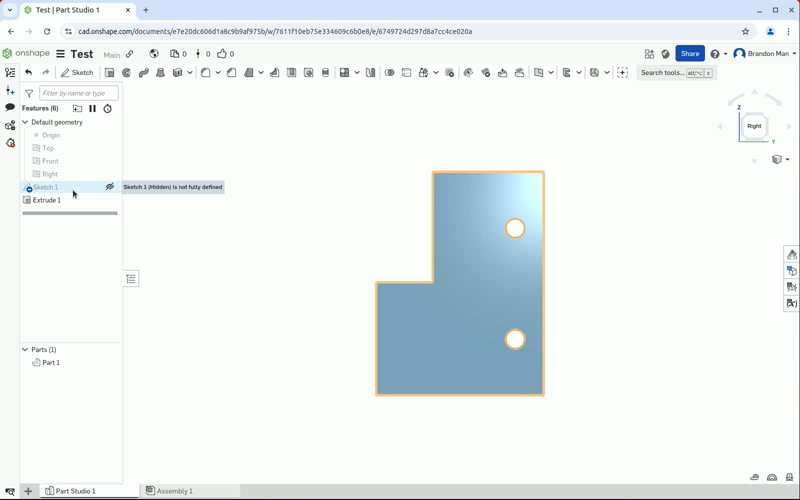
click(73, 189)
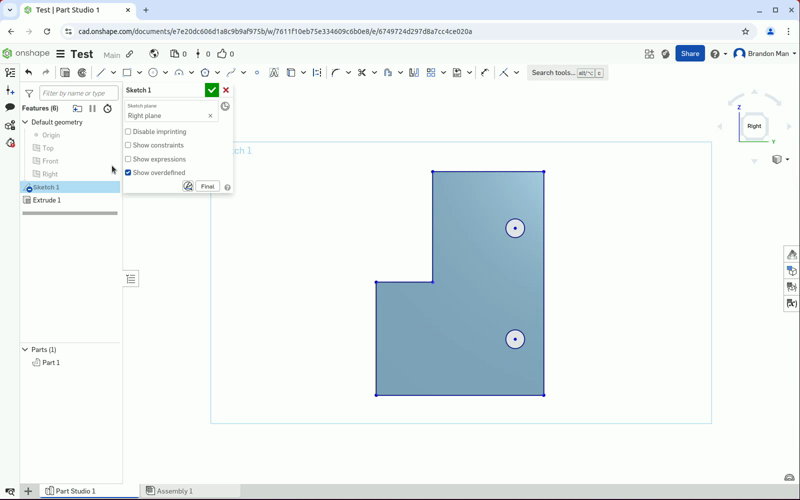
mouse_move(229, 92)
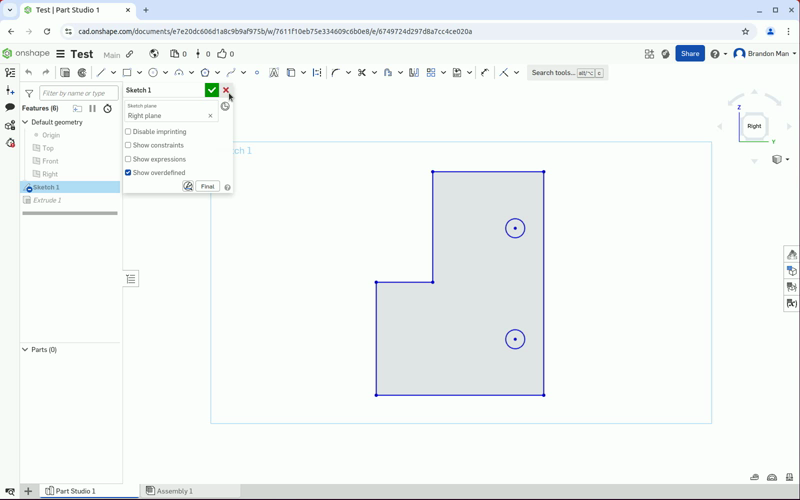
click(229, 92)
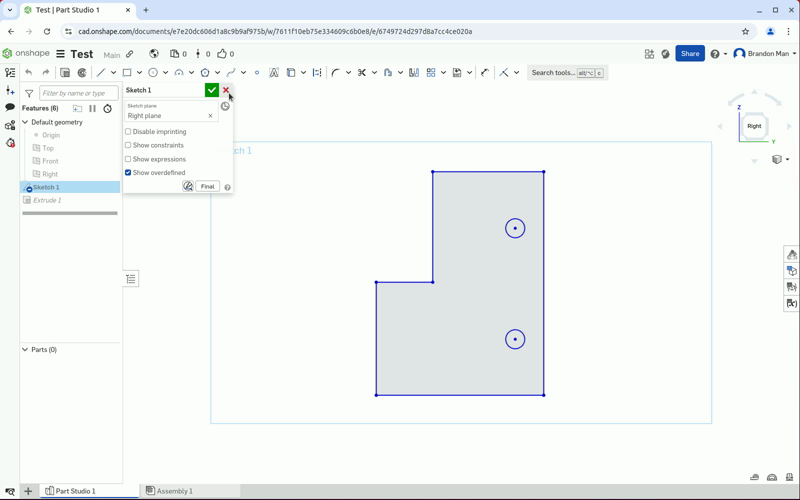
key(shift+s)
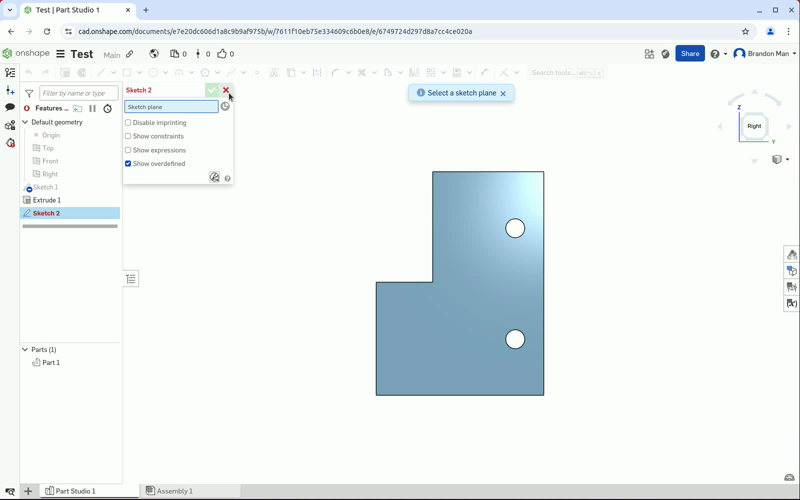
mouse_move(73, 176)
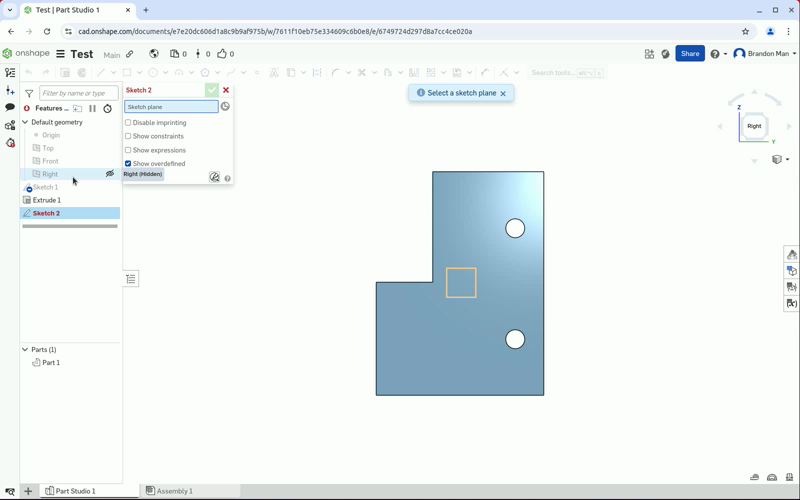
click(73, 176)
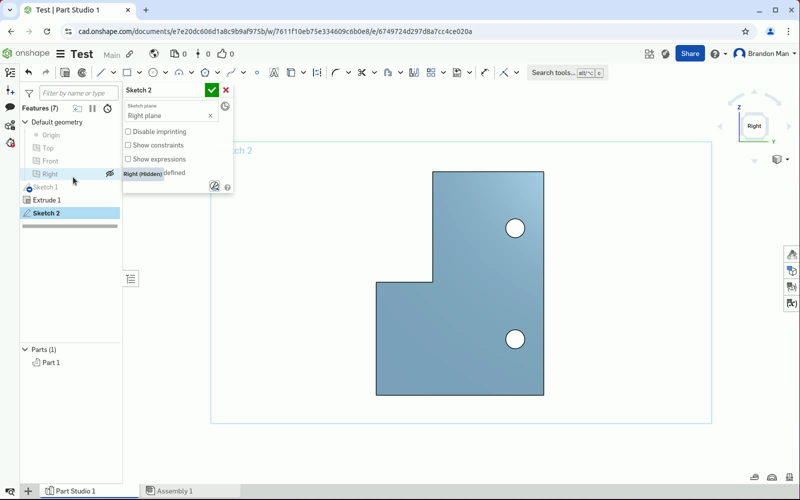
mouse_move(73, 352)
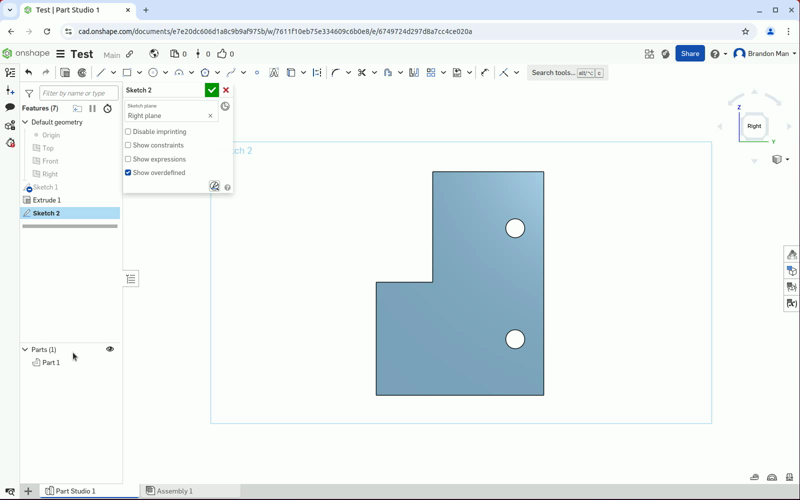
key(y)
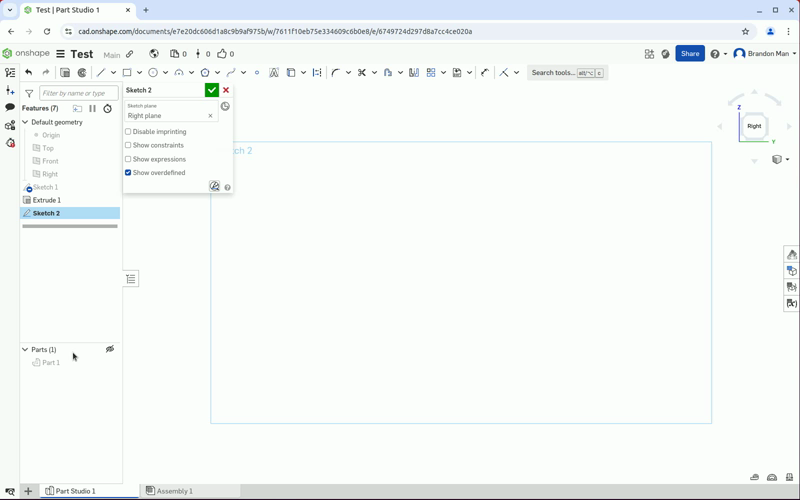
key(l)
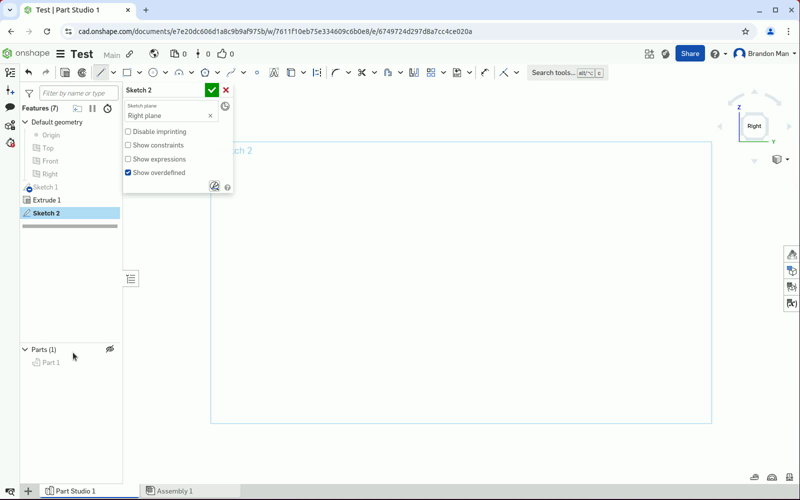
key_down(shift)
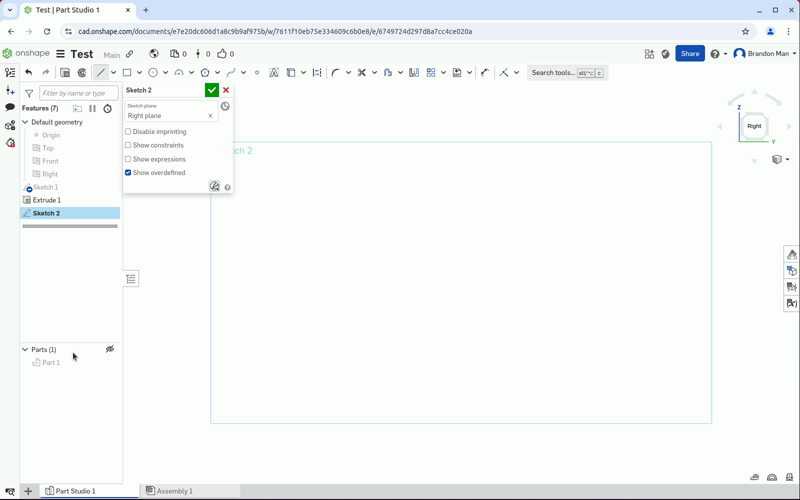
mouse_move(498, 320)
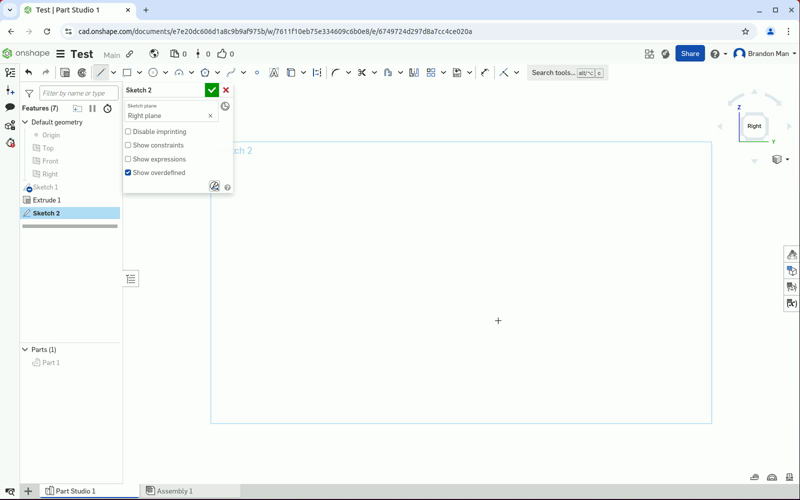
click(498, 320)
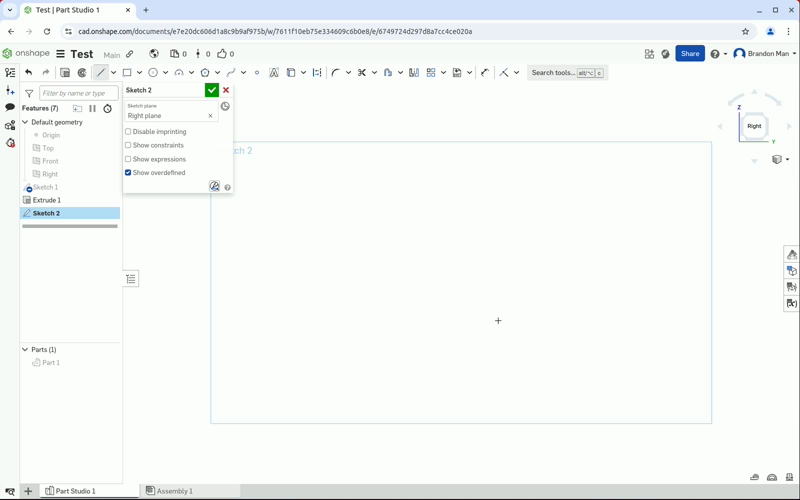
key_up(shift)
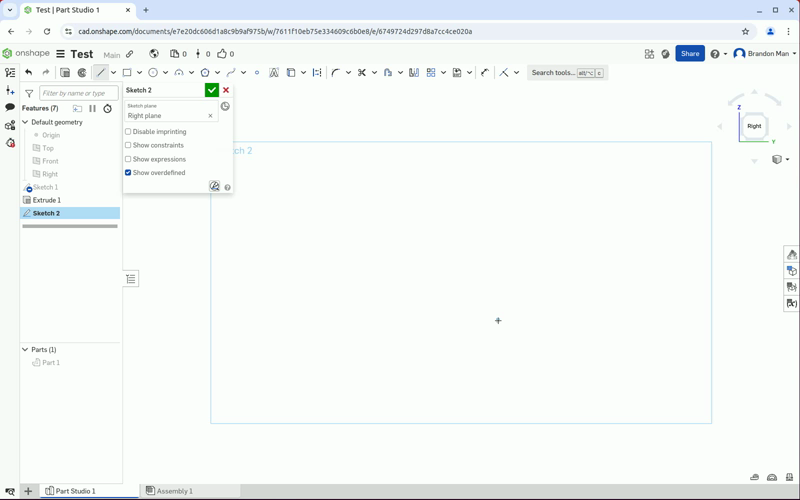
key_down(shift)
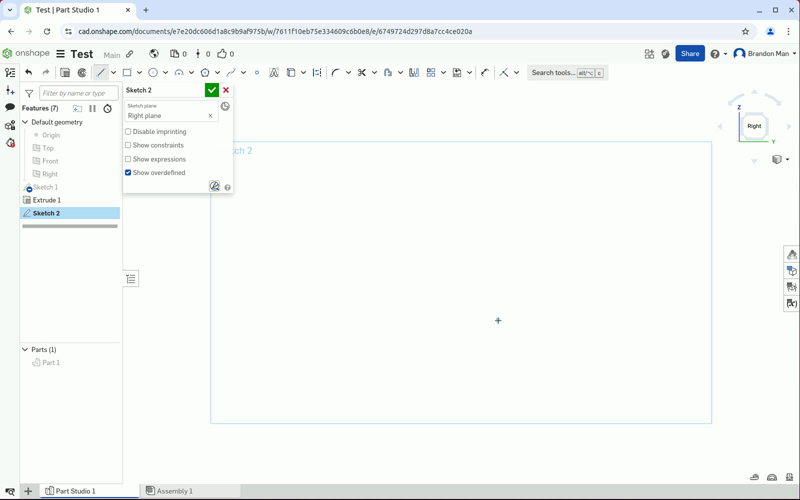
mouse_move(528, 320)
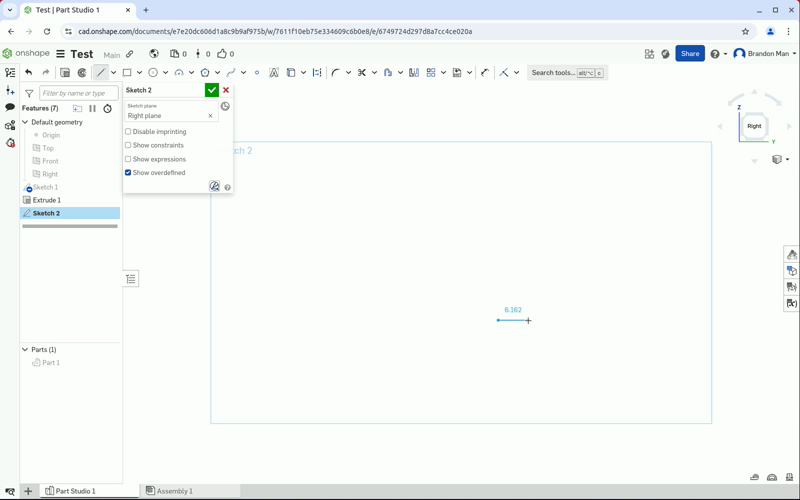
mouse_move(518, 320)
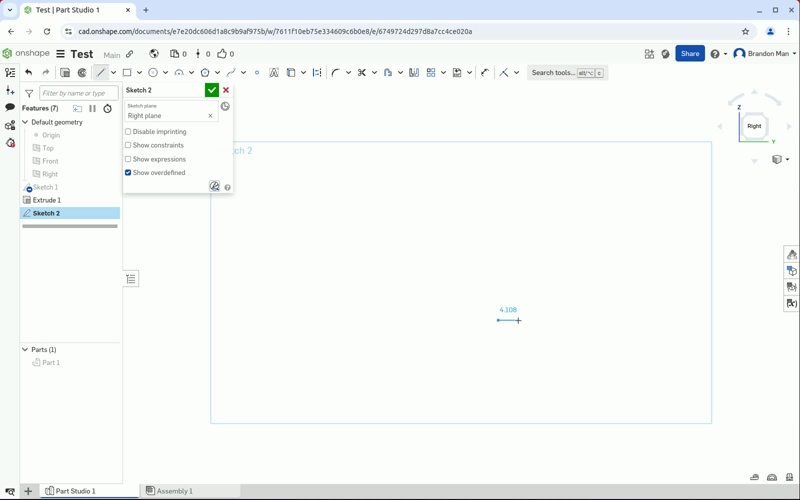
click(518, 320)
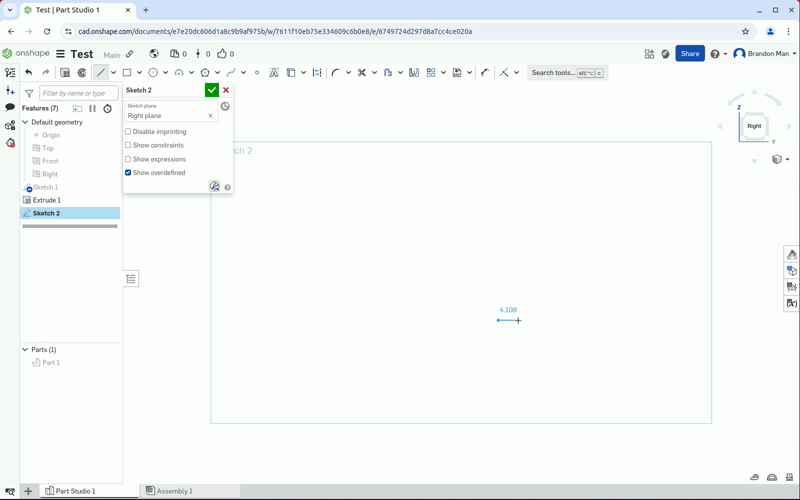
key_up(shift)
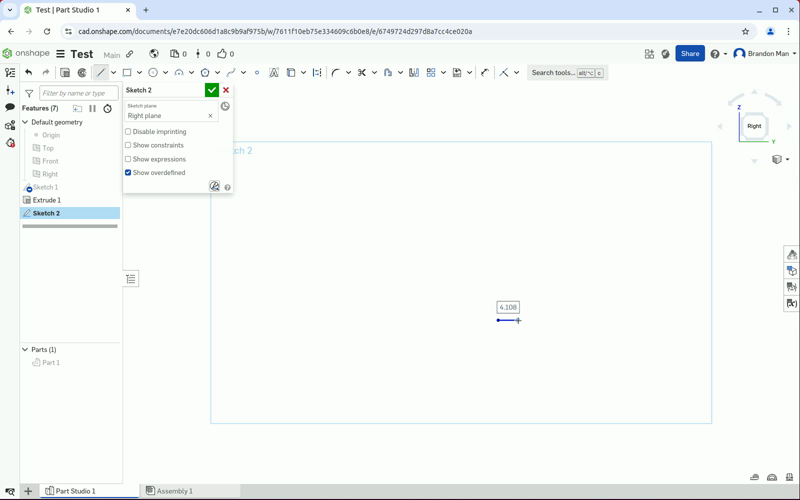
key_down(shift)
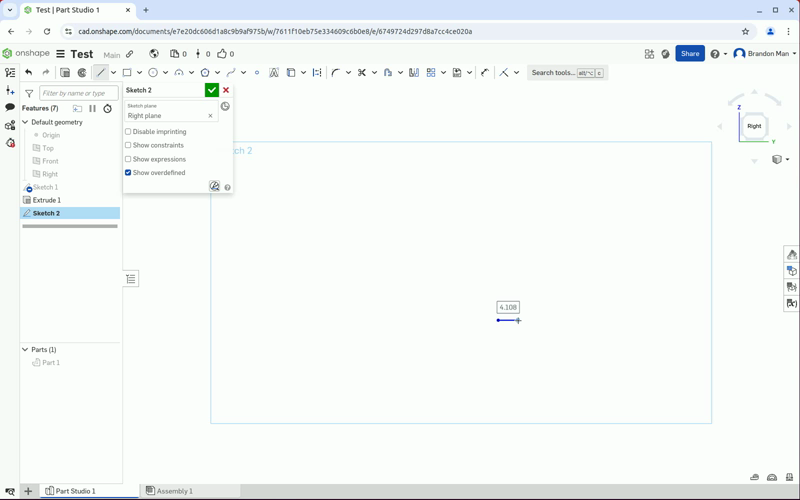
mouse_move(548, 320)
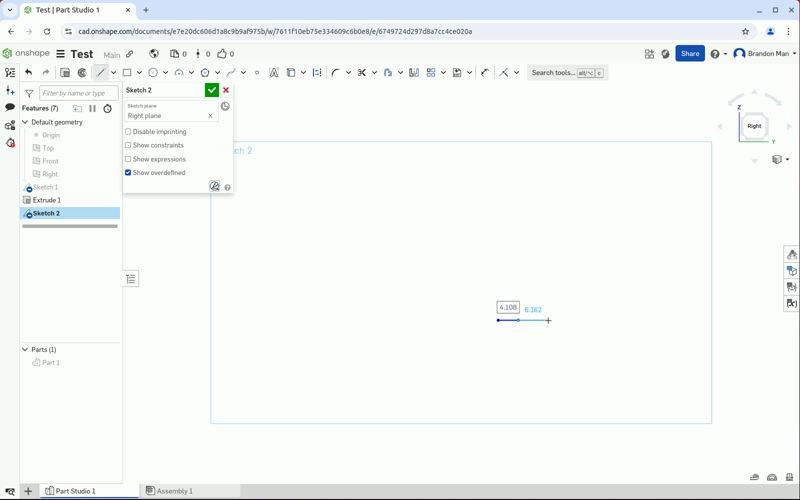
mouse_move(518, 310)
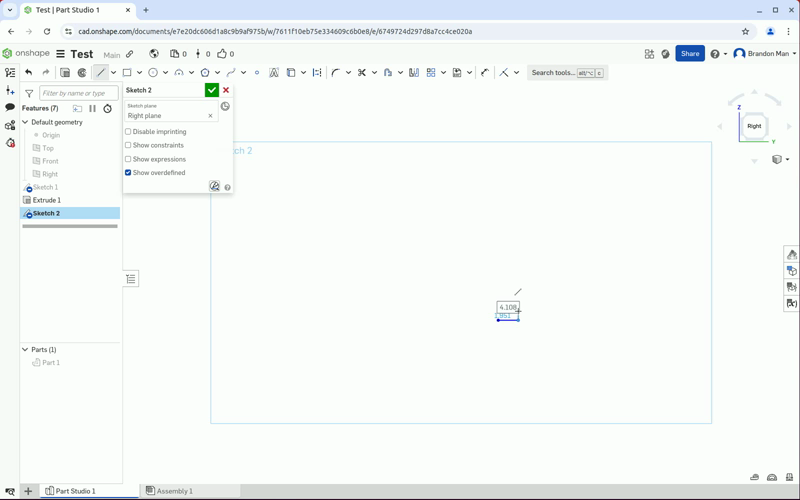
click(518, 310)
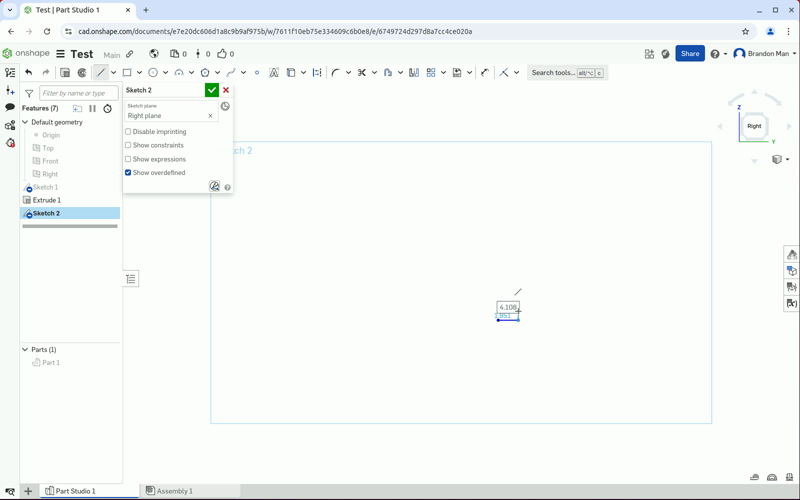
key_up(shift)
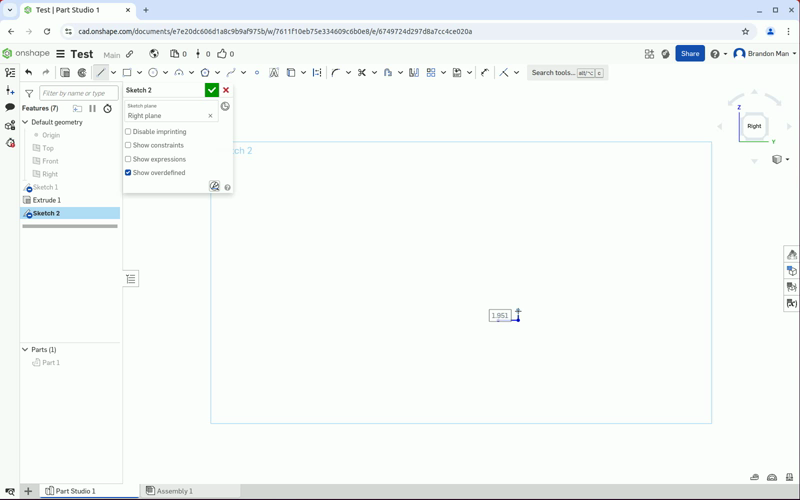
key_down(shift)
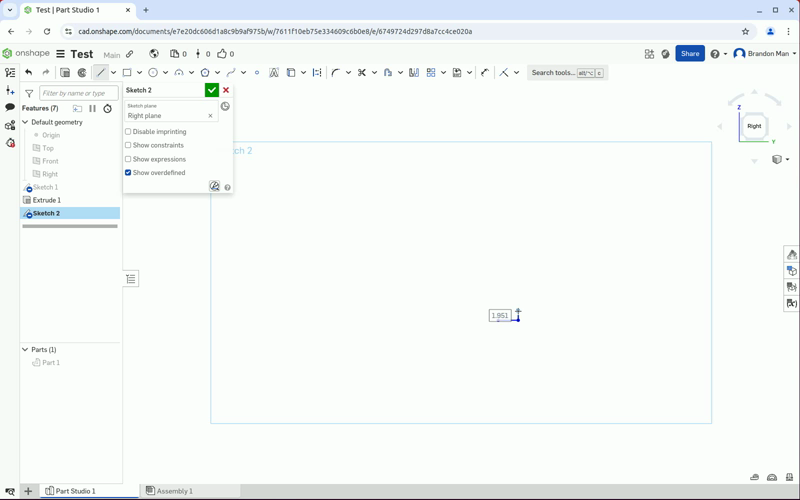
mouse_move(548, 310)
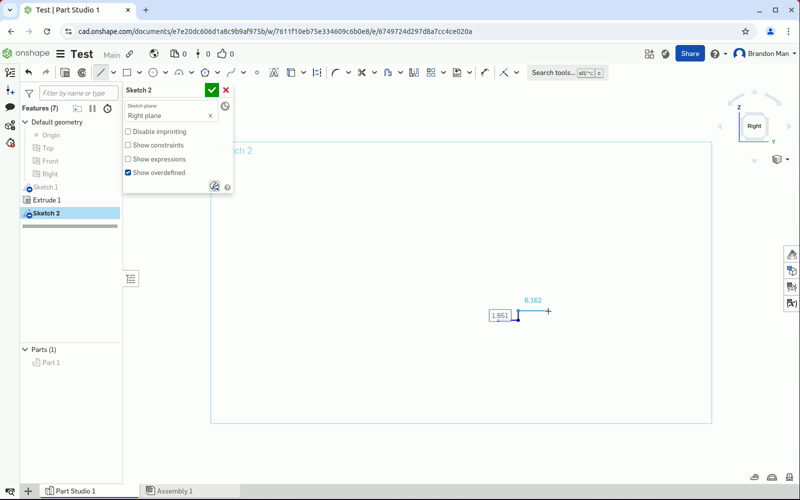
mouse_move(498, 310)
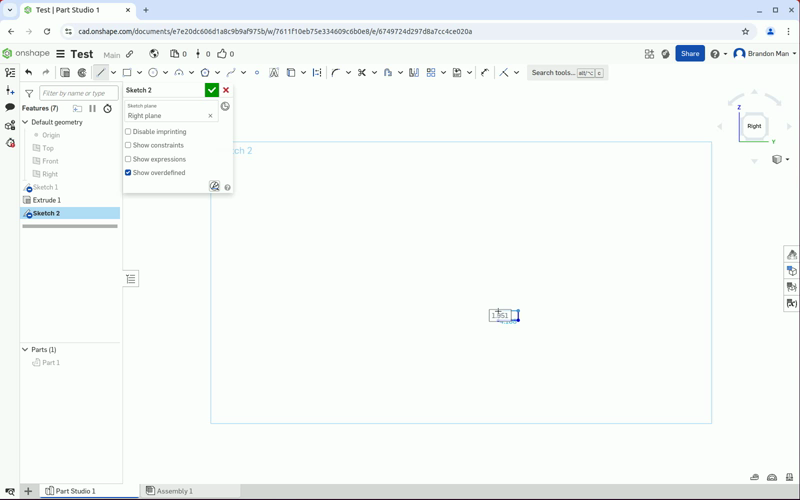
click(498, 310)
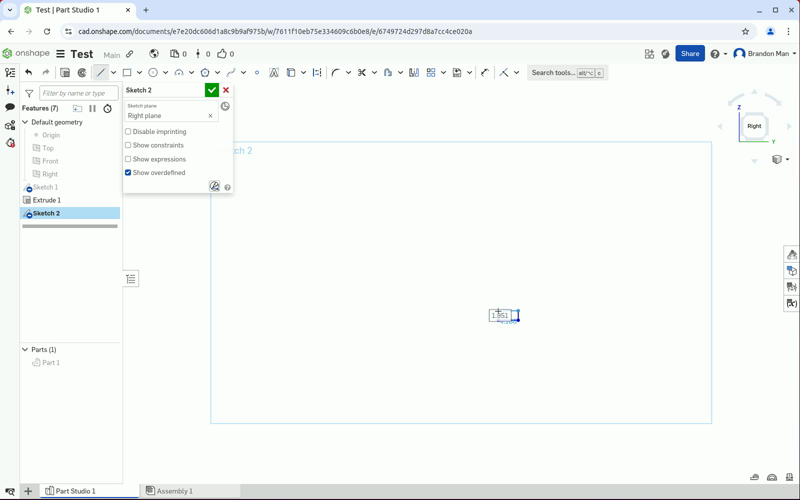
key_up(shift)
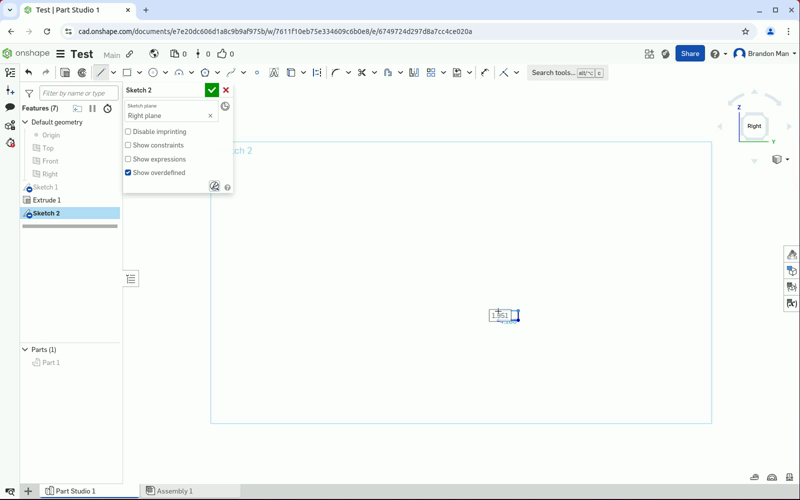
mouse_move(528, 310)
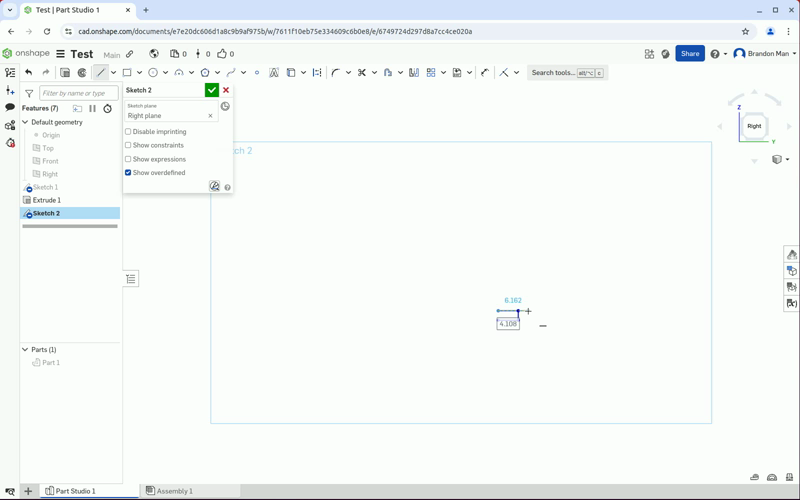
key_down(shift)
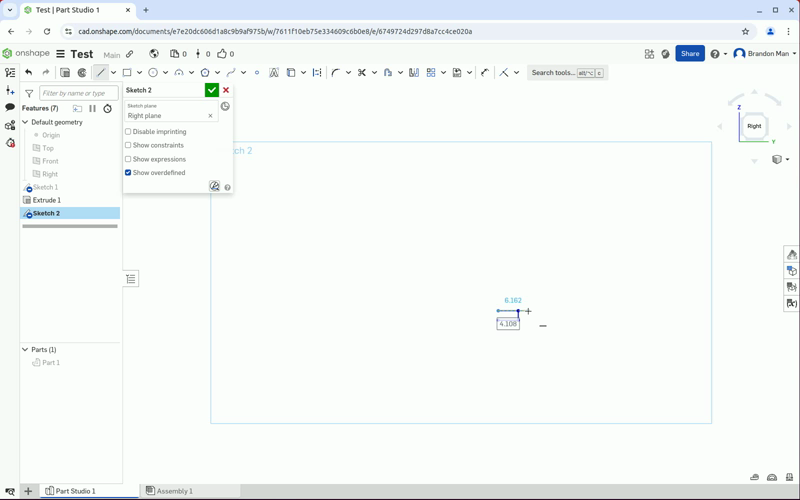
mouse_move(498, 320)
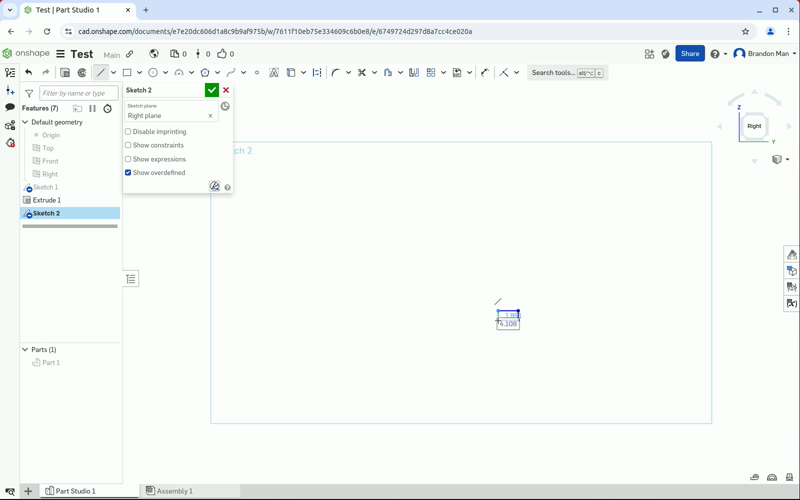
key_up(shift)
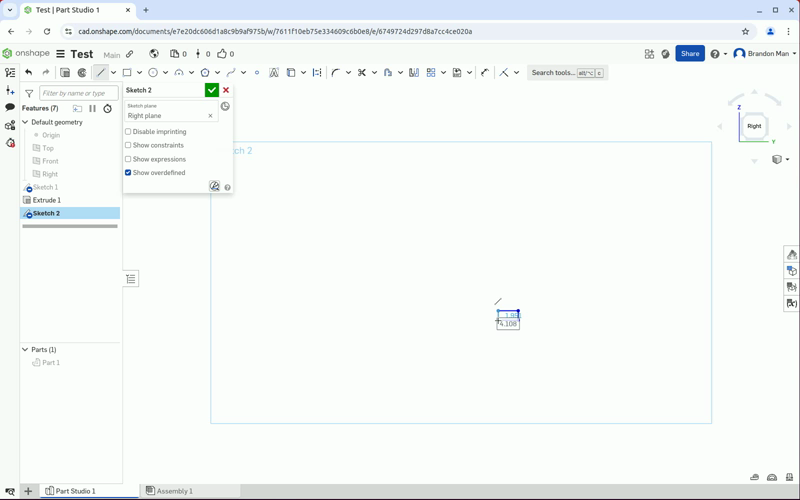
click(498, 320)
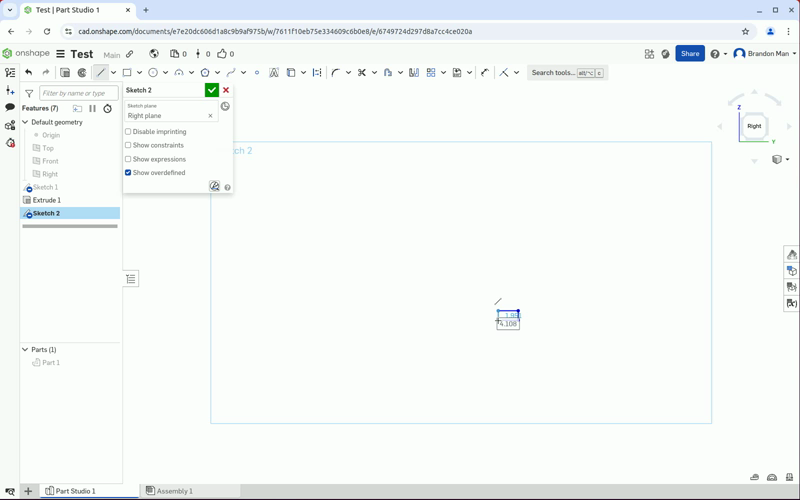
key(esc)
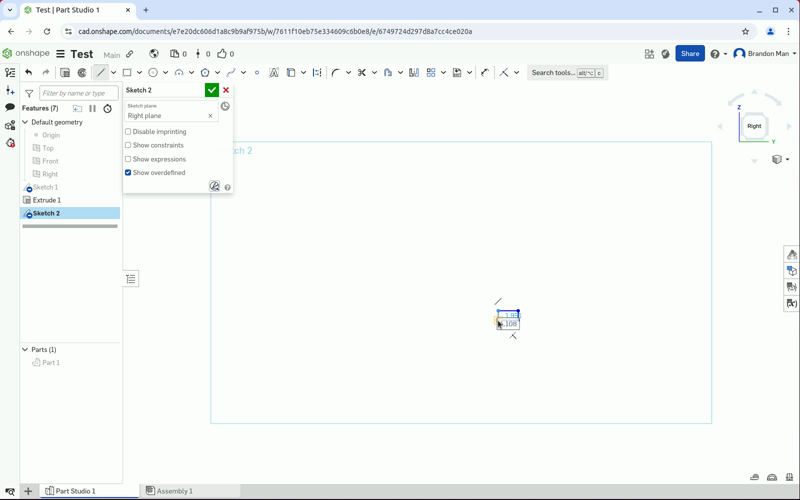
mouse_move(504, 314)
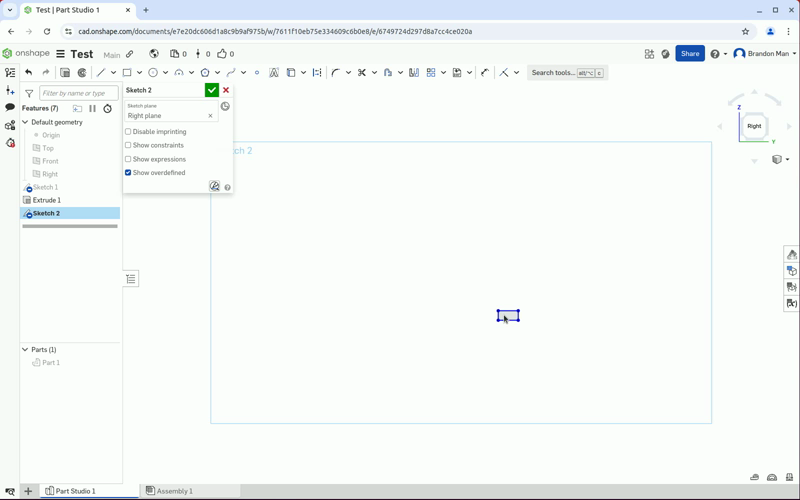
scroll(6)
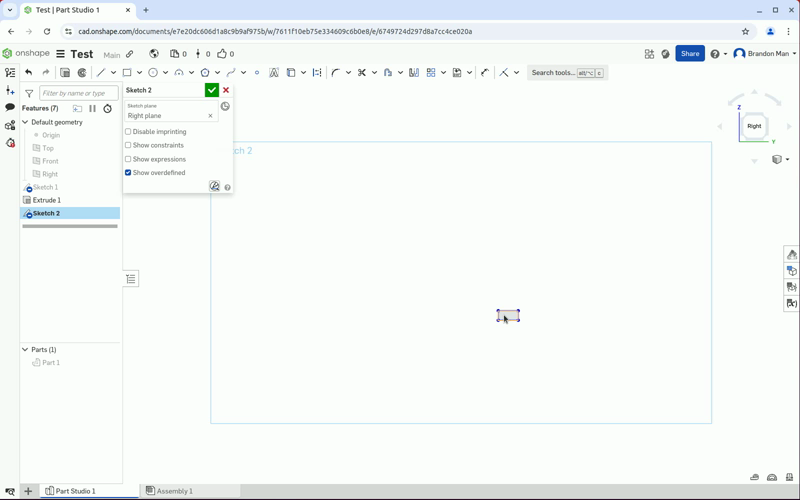
scroll(6)
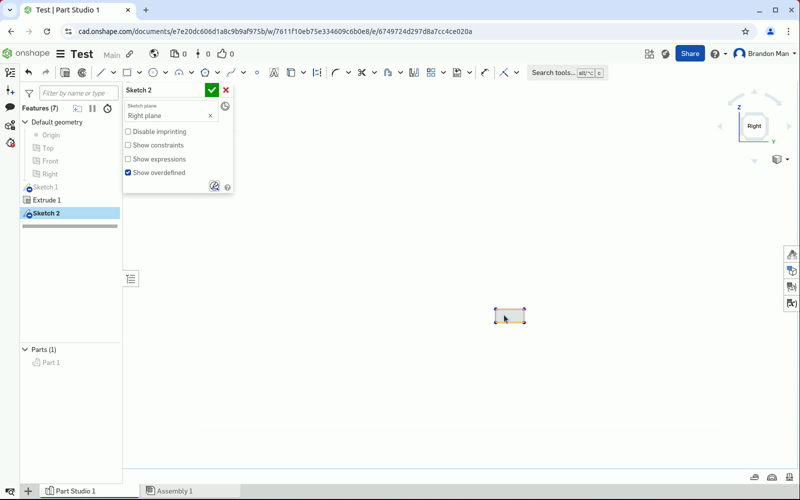
scroll(6)
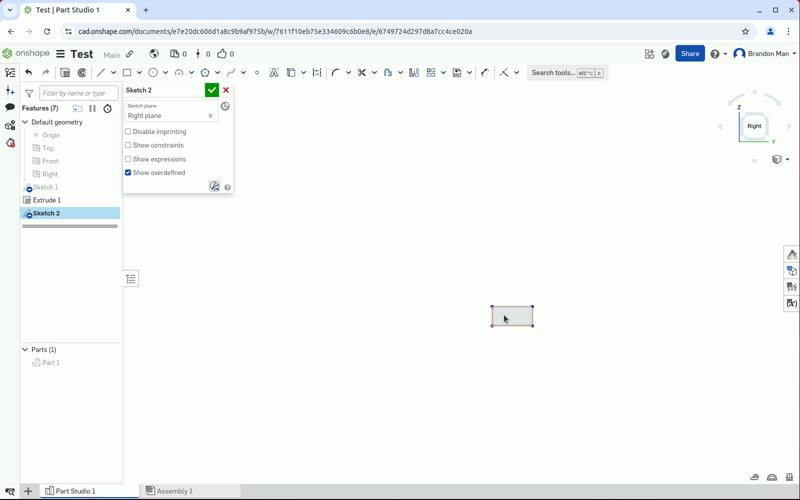
scroll(6)
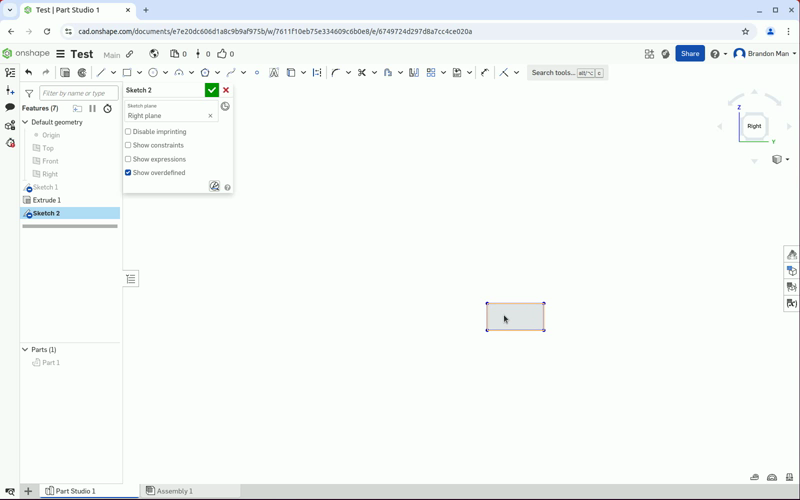
scroll(6)
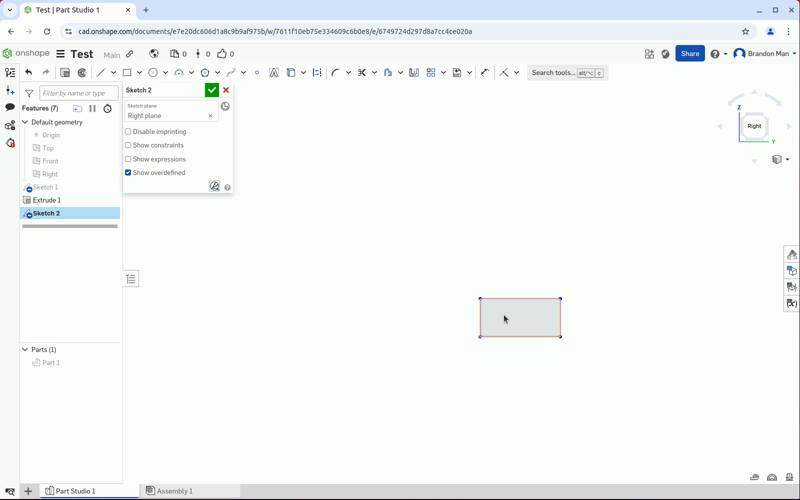
scroll(6)
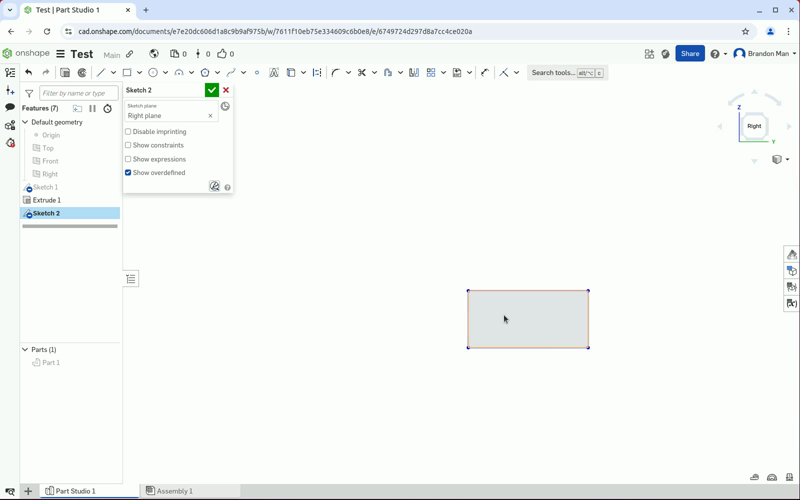
scroll(6)
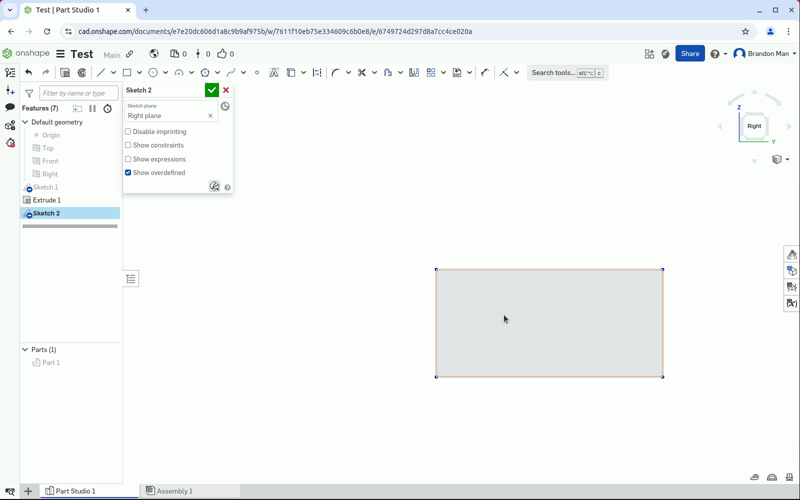
click(504, 314)
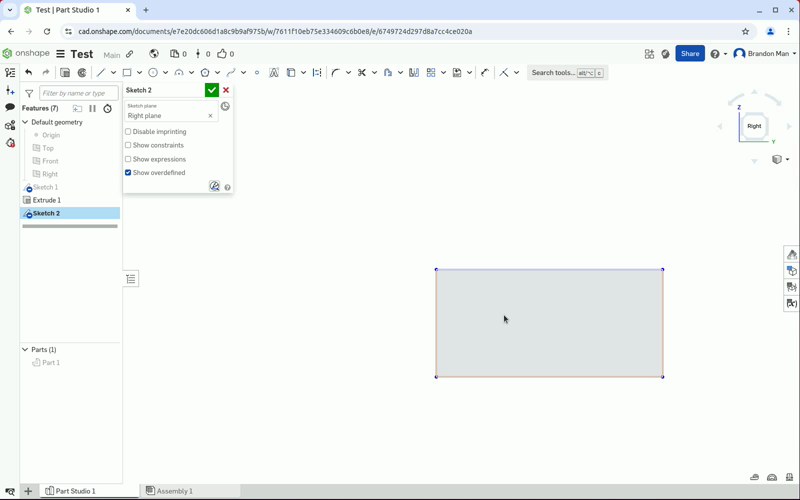
scroll(-6)
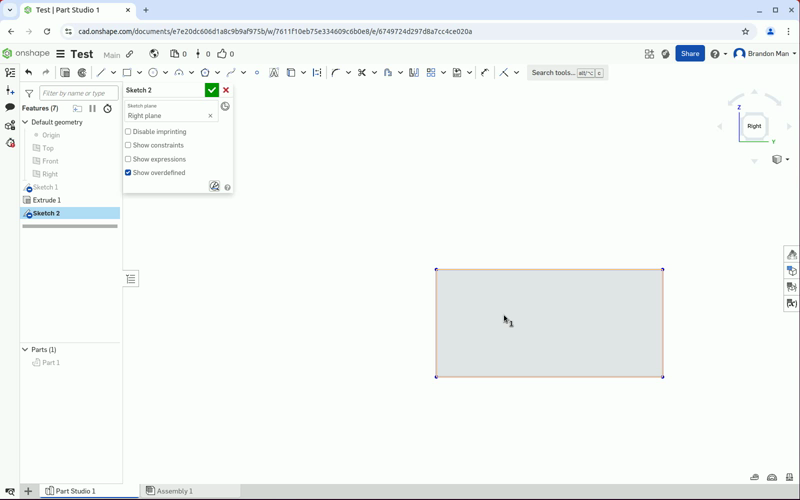
scroll(-6)
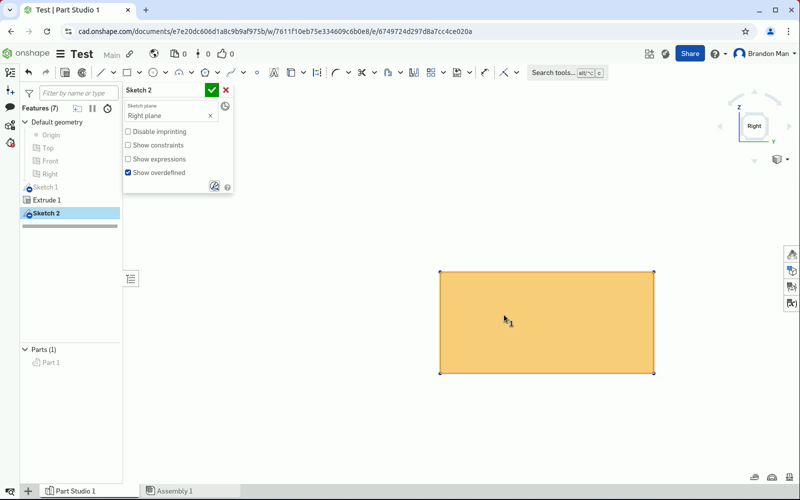
scroll(-6)
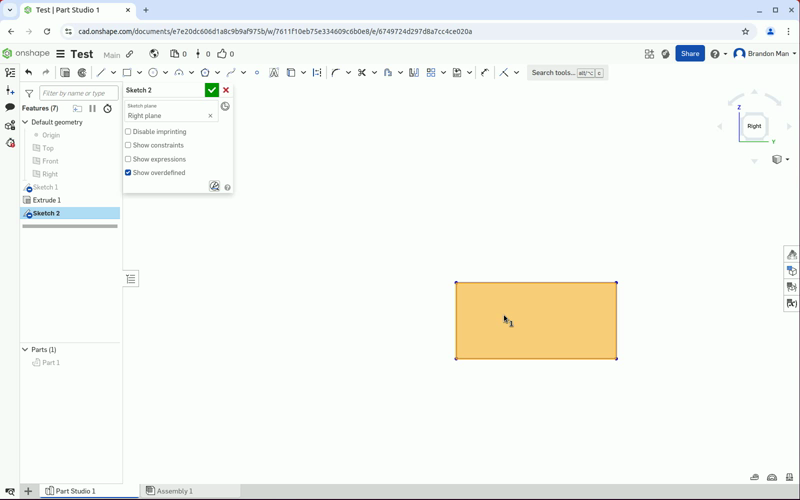
scroll(-6)
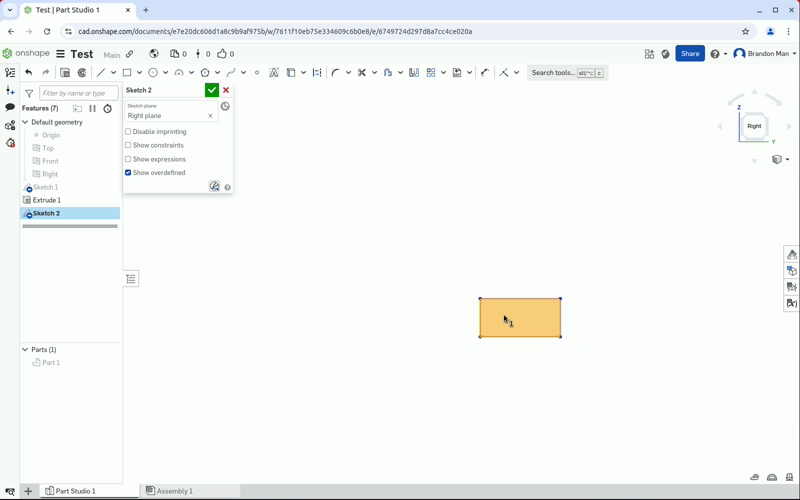
scroll(-6)
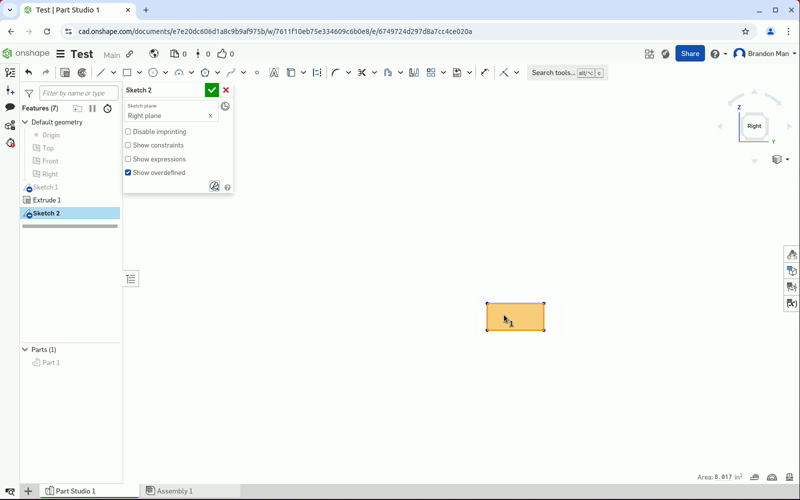
scroll(-6)
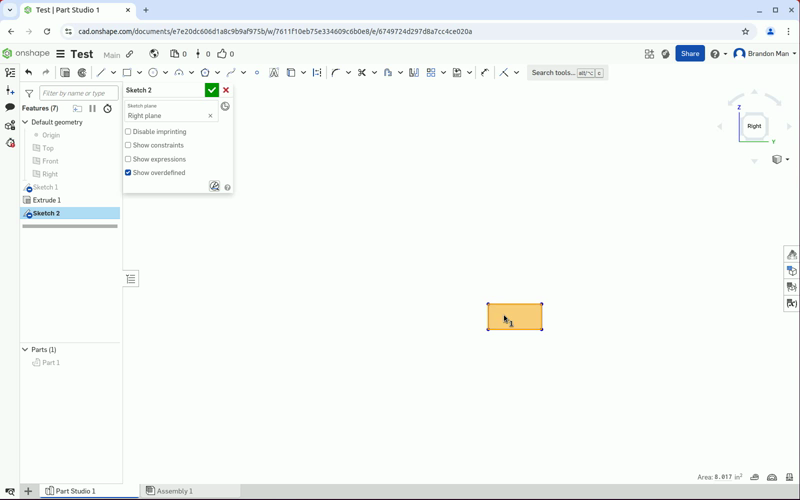
scroll(-6)
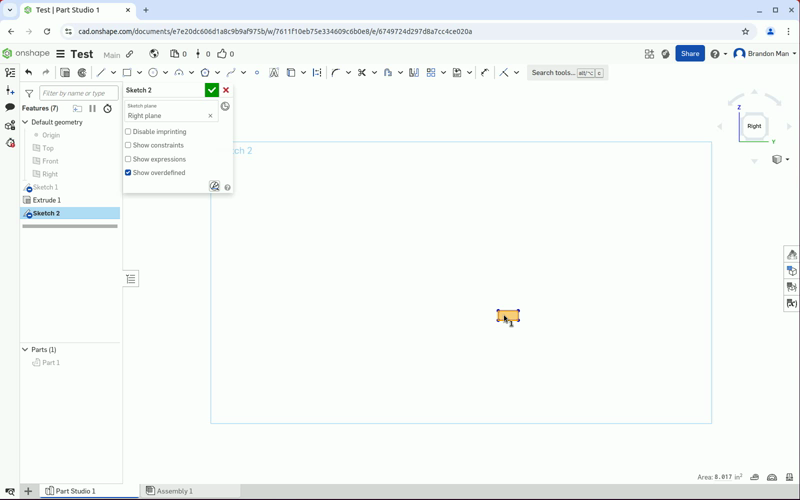
mouse_move(73, 352)
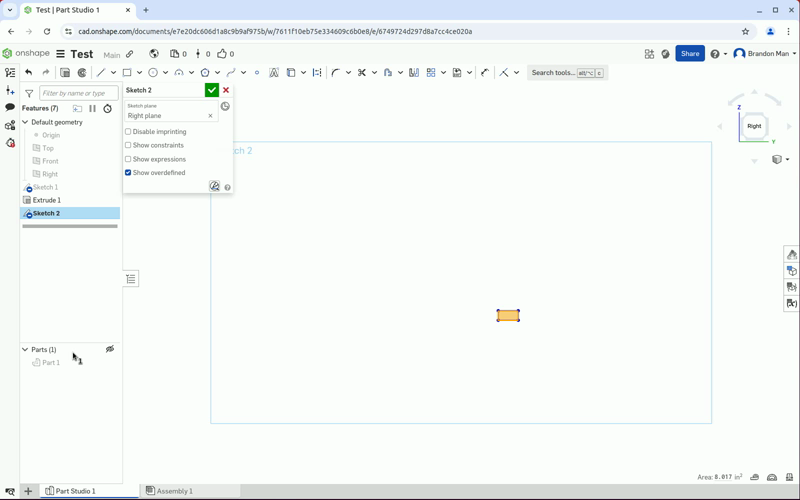
key(shift+y)
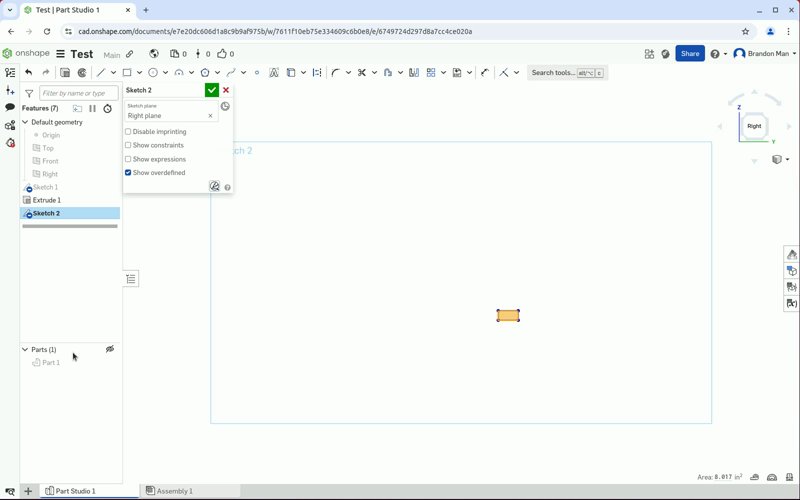
key(shift+e)
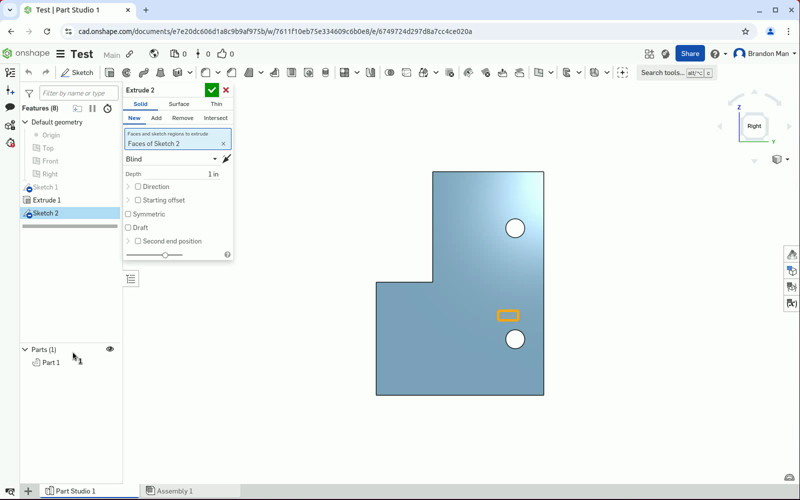
mouse_move(143, 106)
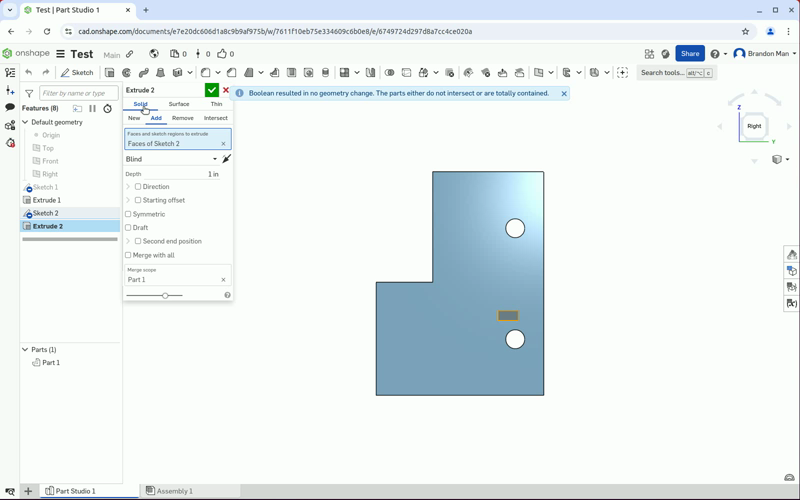
click(143, 106)
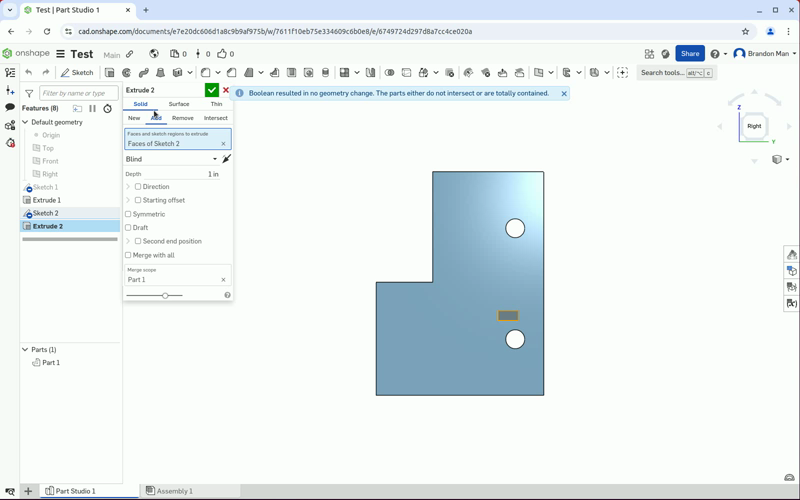
mouse_move(186, 120)
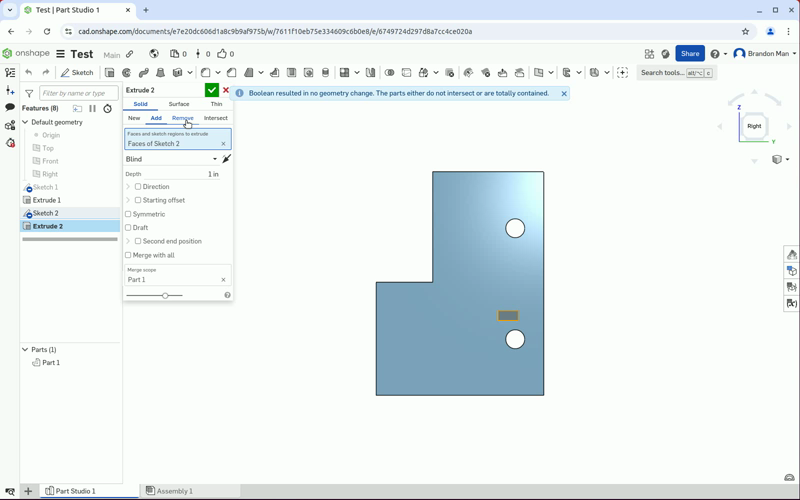
click(186, 120)
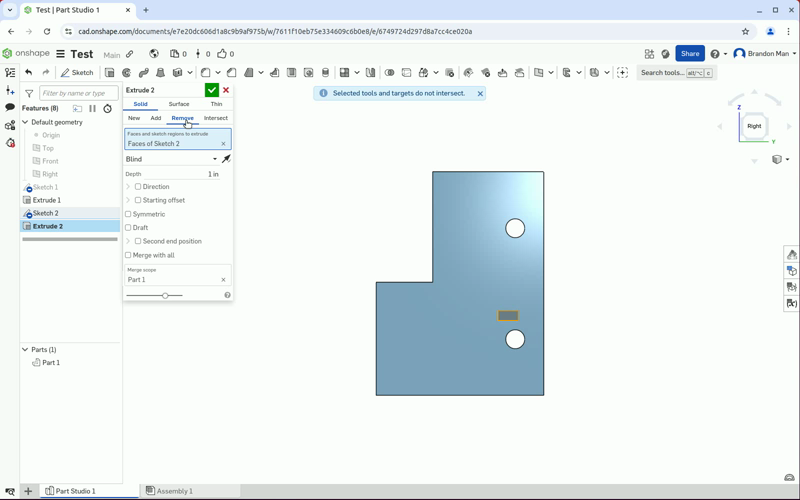
key(tab, 4)
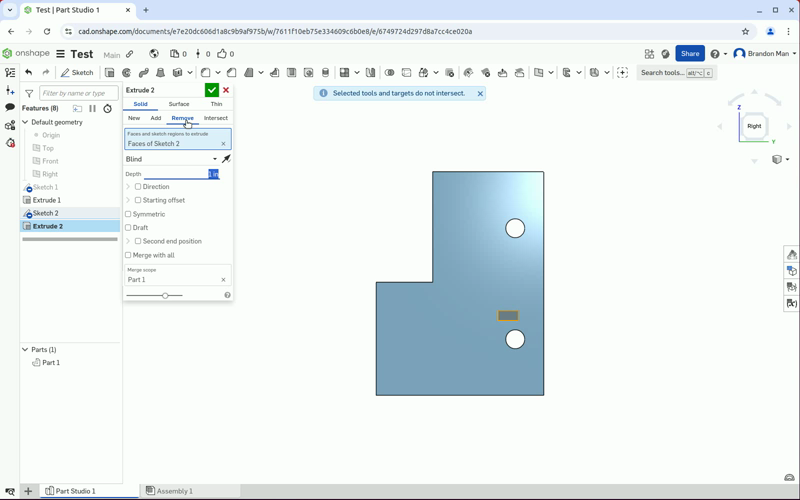
text(3.851)
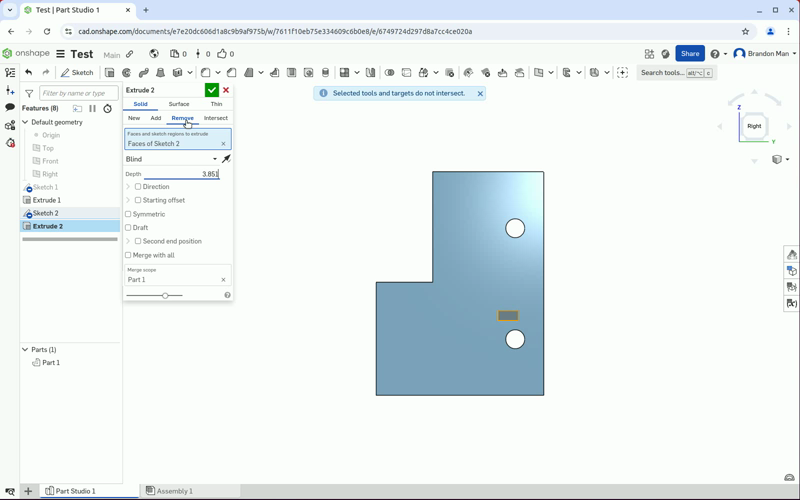
key(tab, 6)
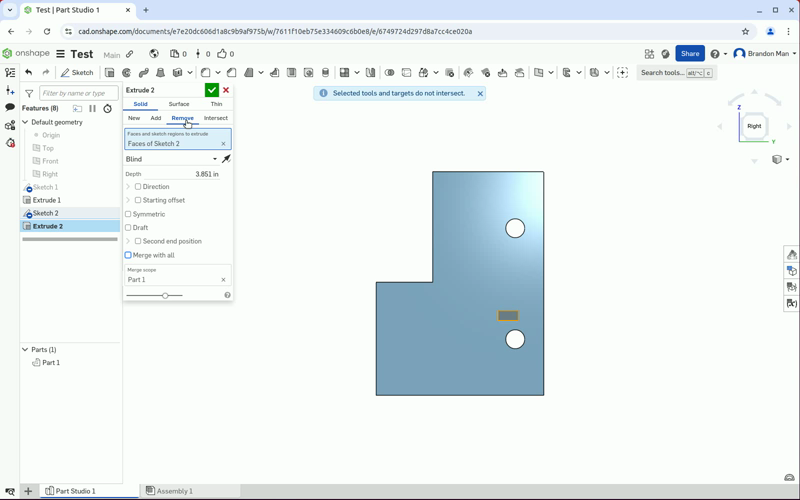
key(space)
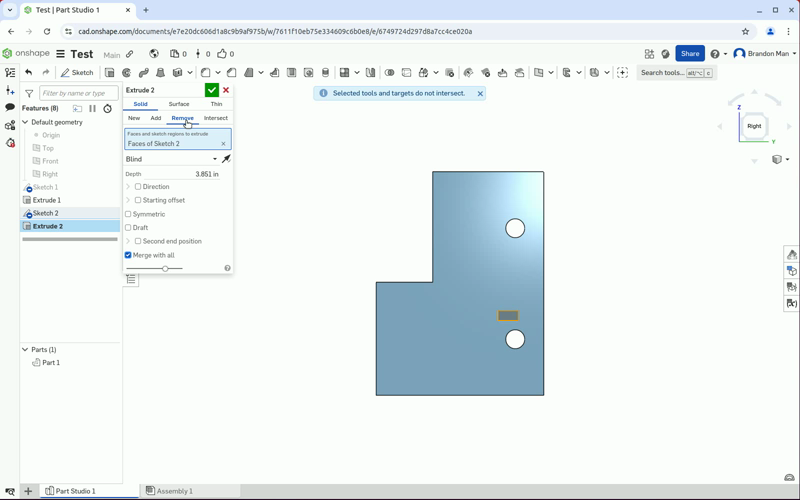
key(enter)
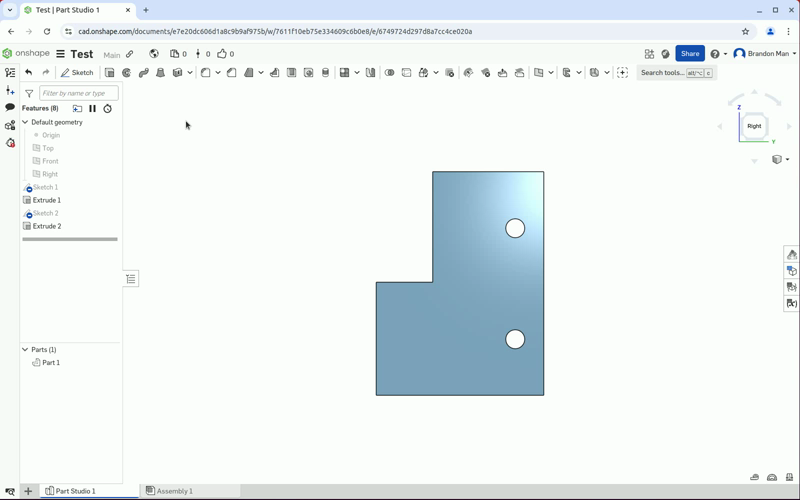
key(shift+h)
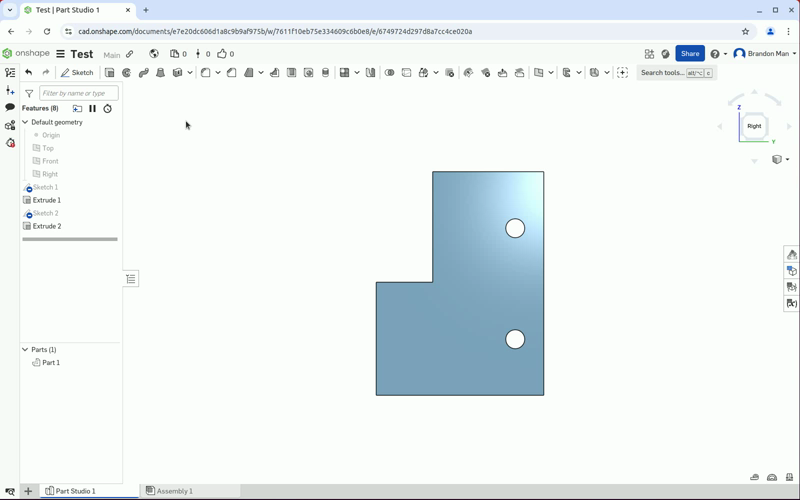
key(shift+h)
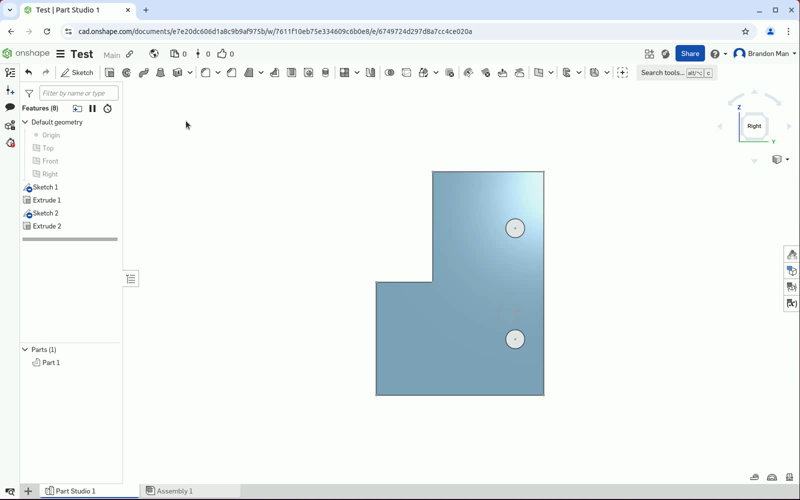
key(shift+7)
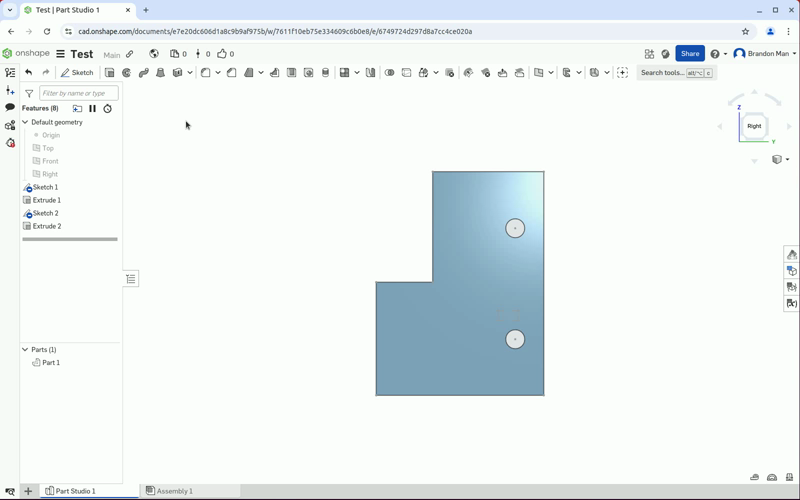
key(right, 2)
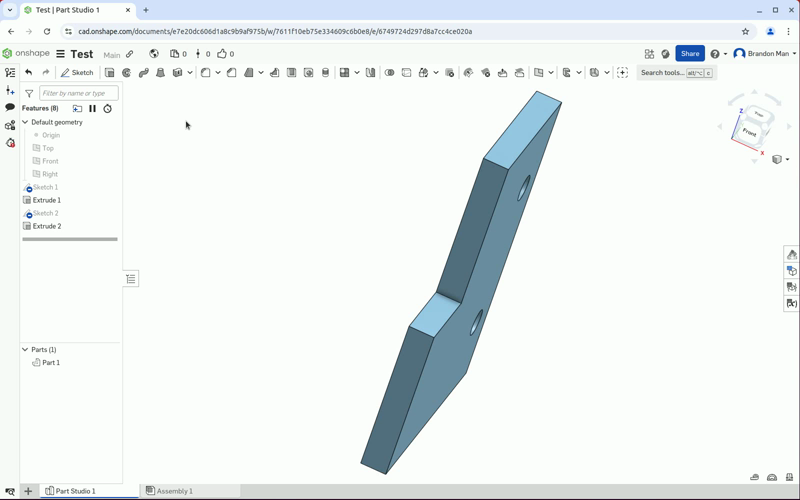
key(down, 2)
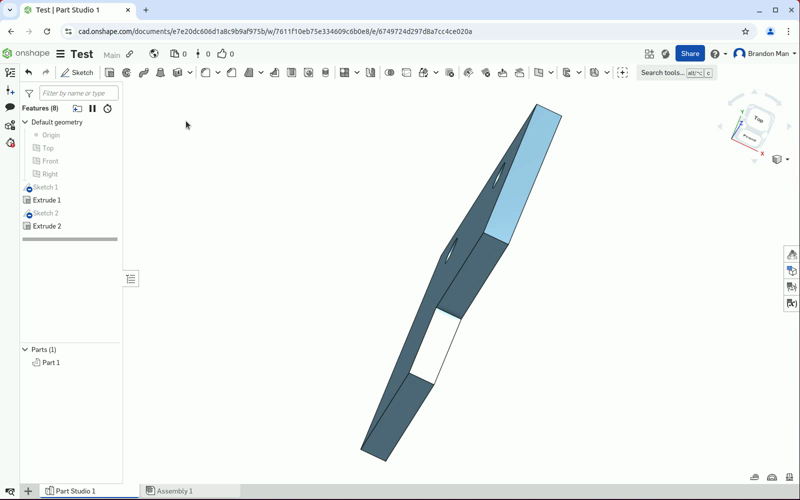
key(up, 2)
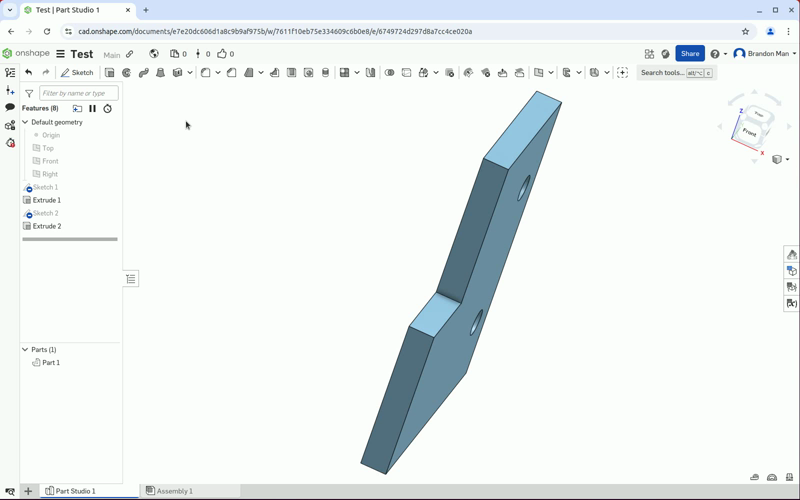
key(left, 2)
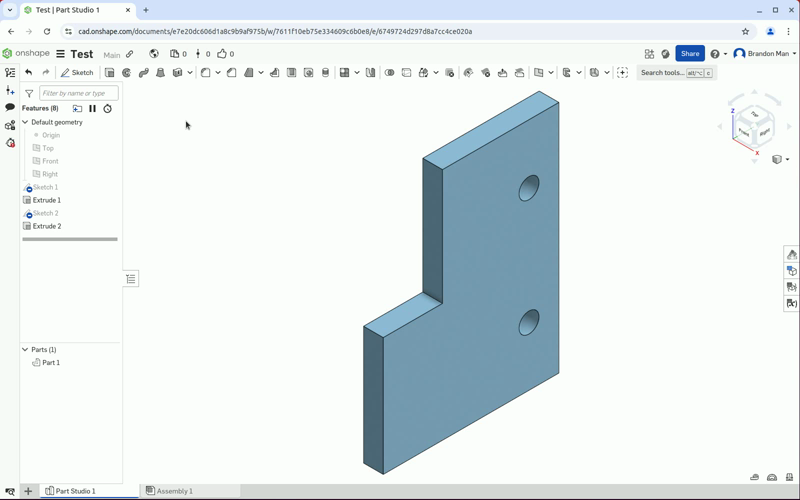
mouse_move(73, 189)
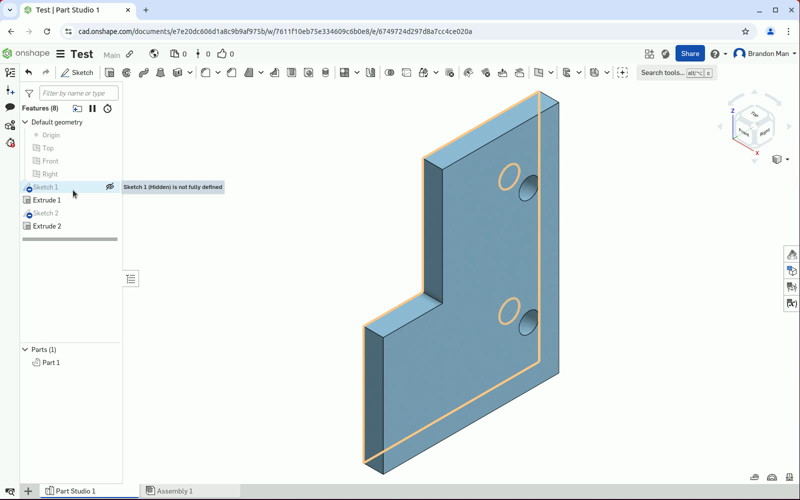
click(73, 189)